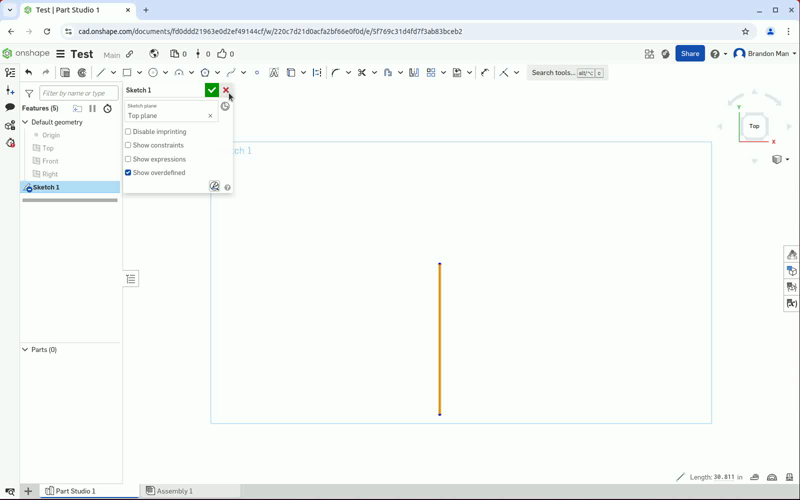
key(shift+h)
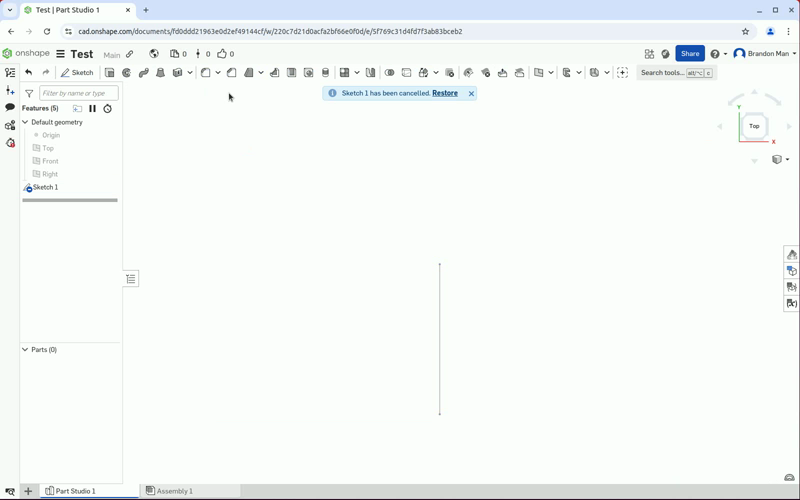
key(shift+s)
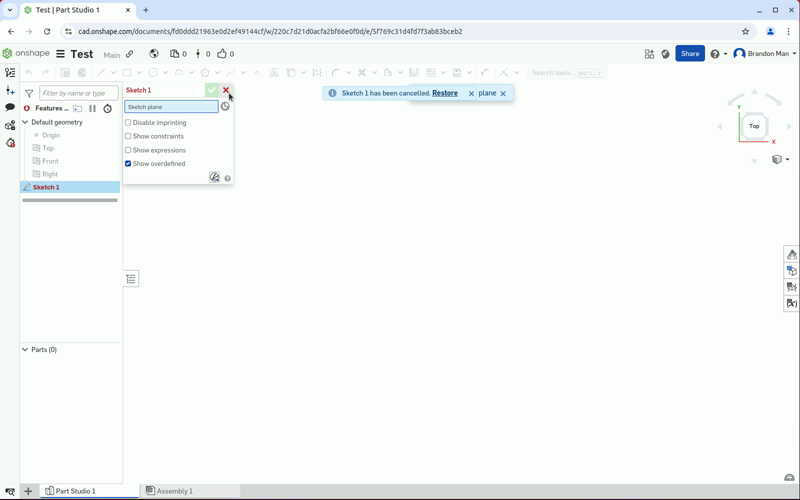
mouse_move(73, 150)
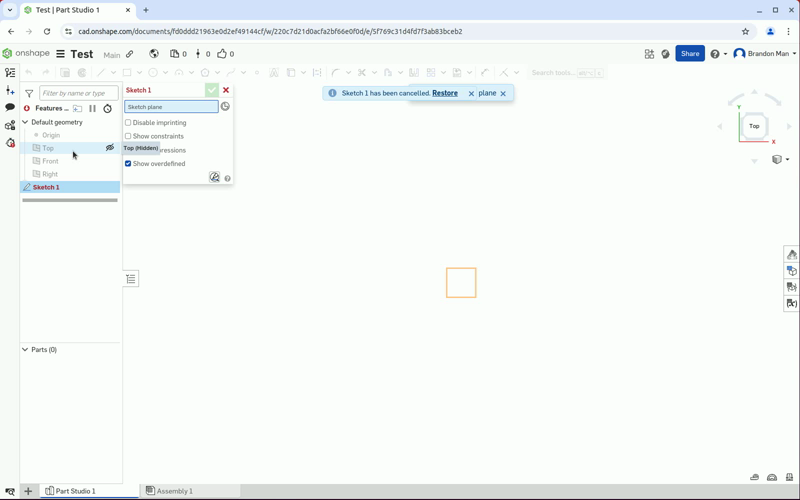
click(73, 150)
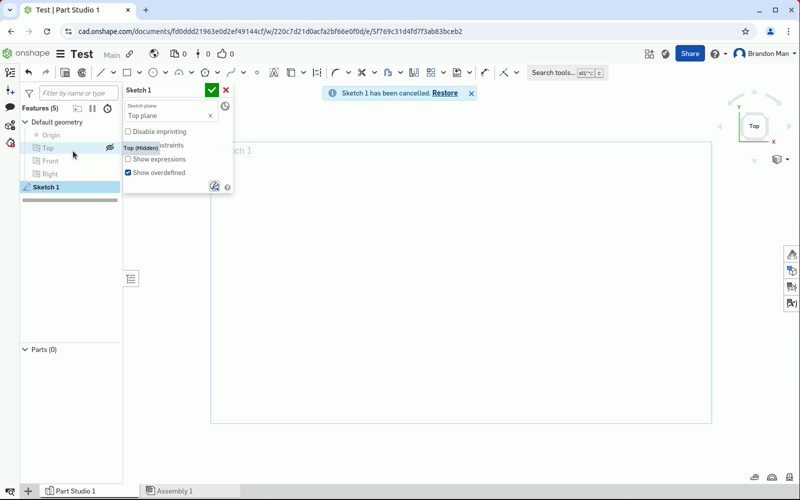
mouse_move(73, 352)
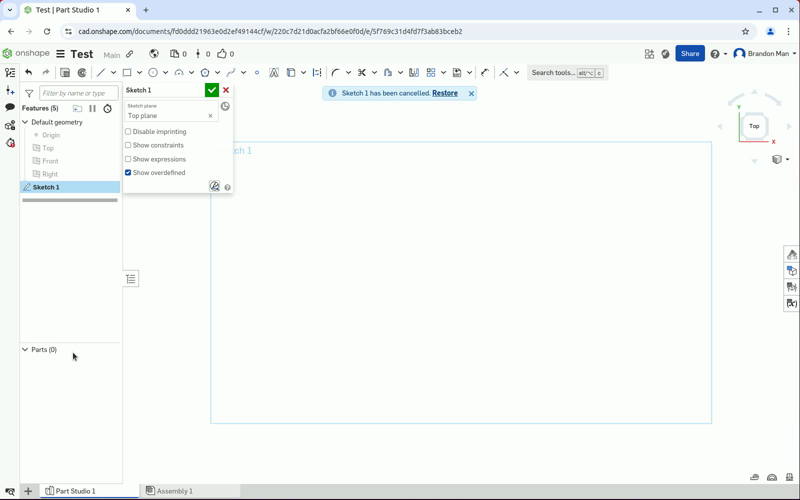
key(y)
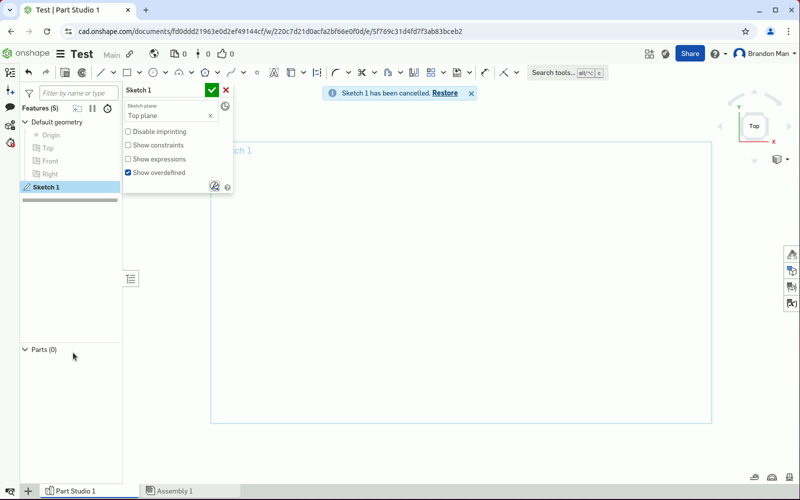
key(l)
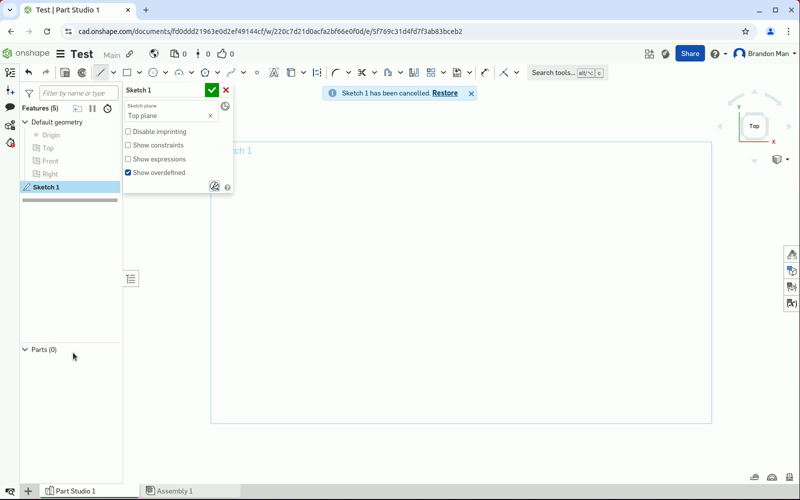
key_down(shift)
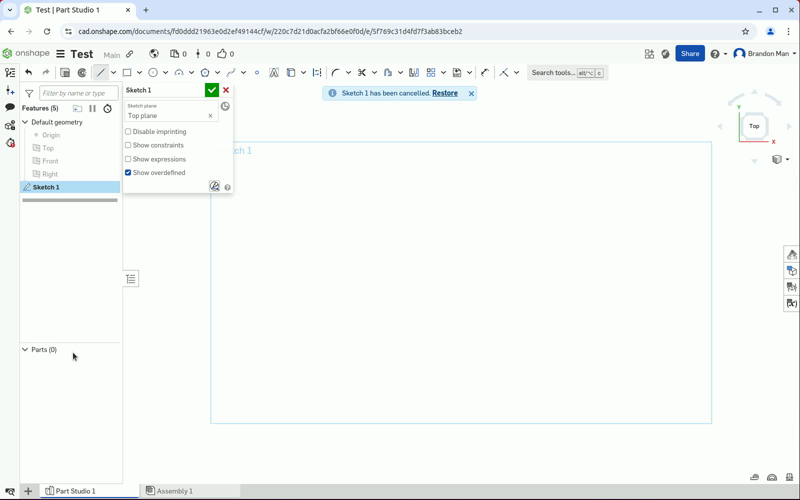
mouse_move(412, 292)
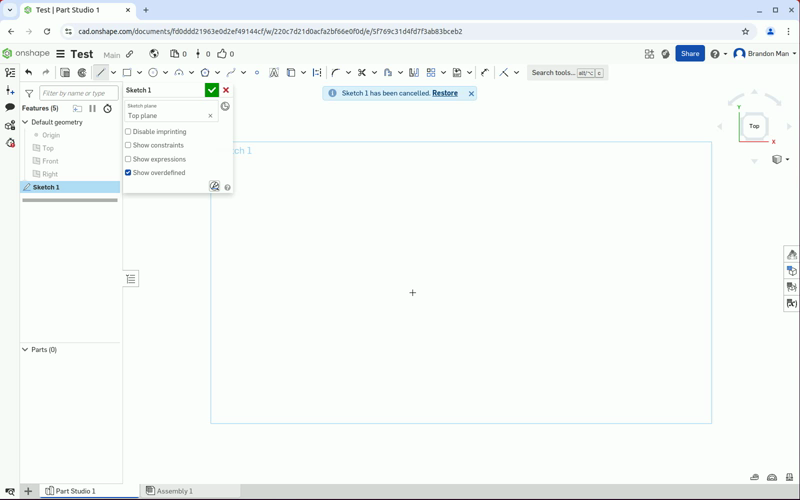
click(412, 292)
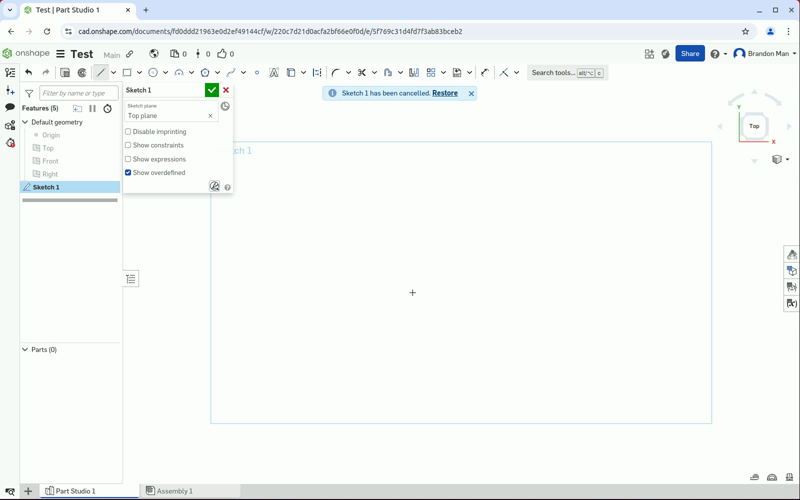
key_up(shift)
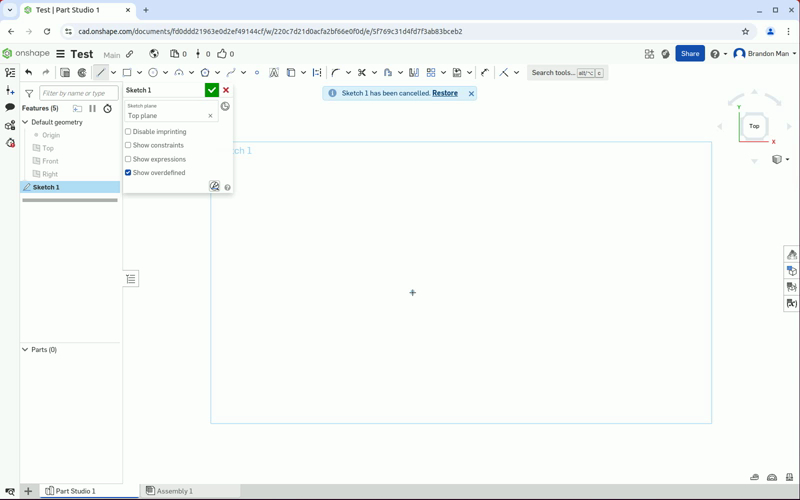
key_down(shift)
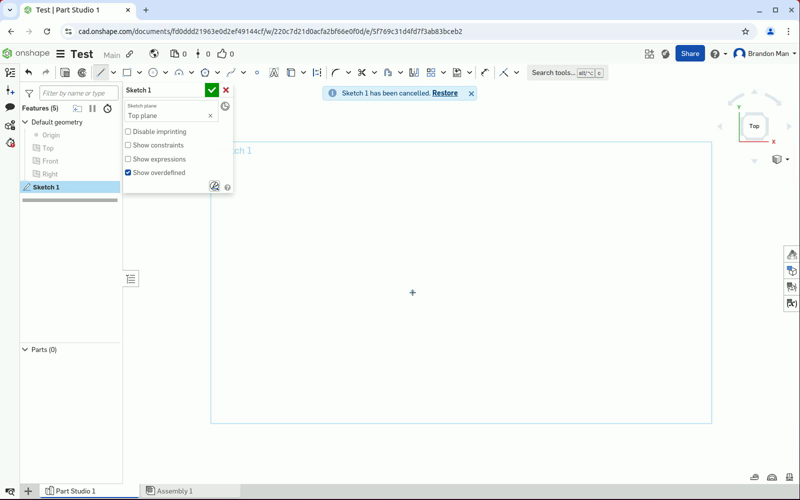
mouse_move(519, 321)
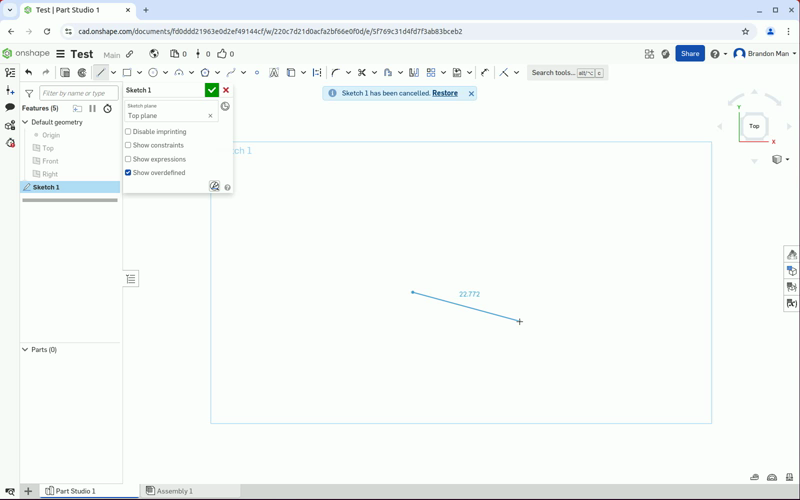
click(519, 321)
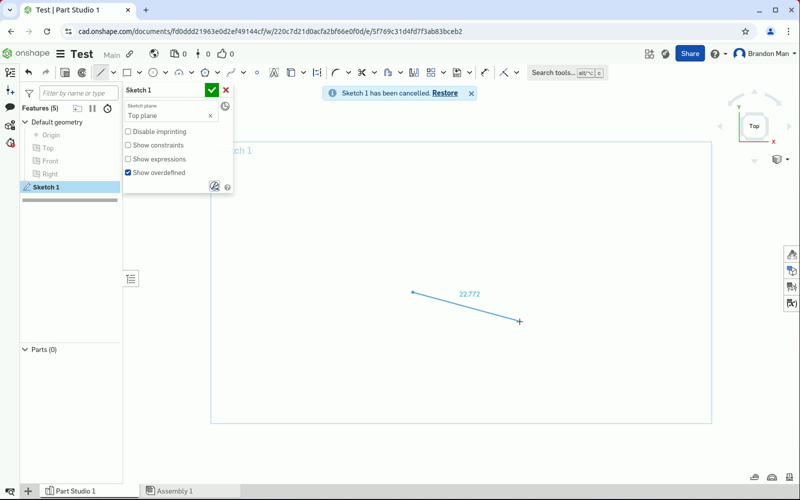
key_up(shift)
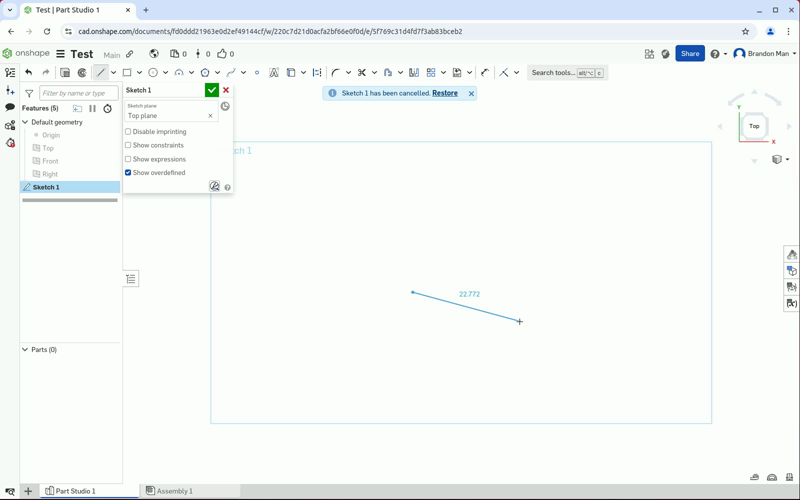
key_down(shift)
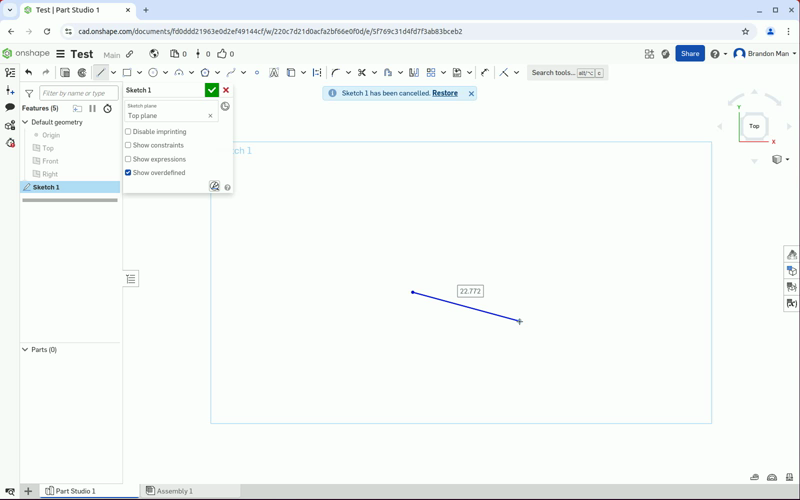
mouse_move(510, 207)
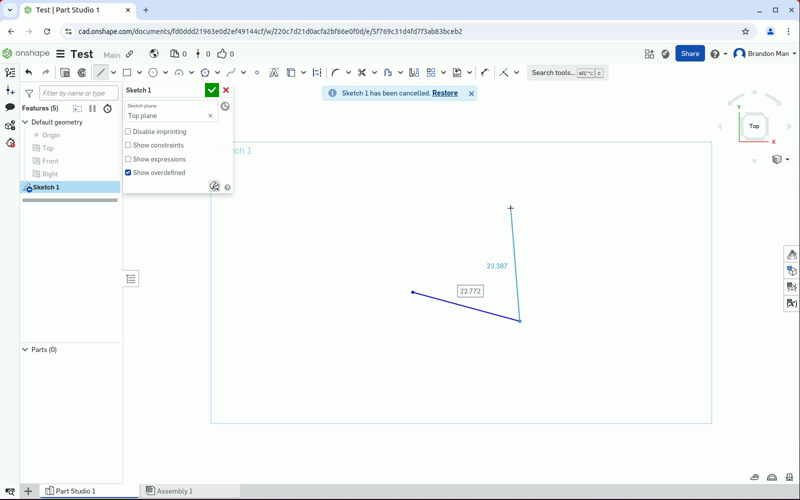
click(510, 207)
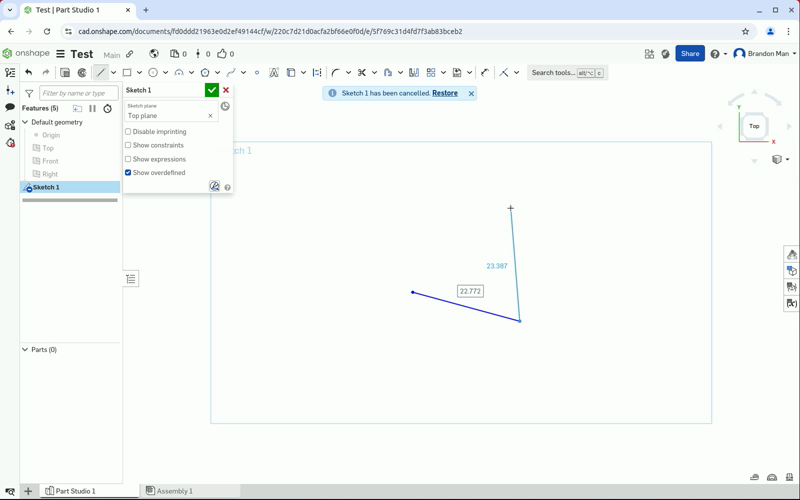
key_up(shift)
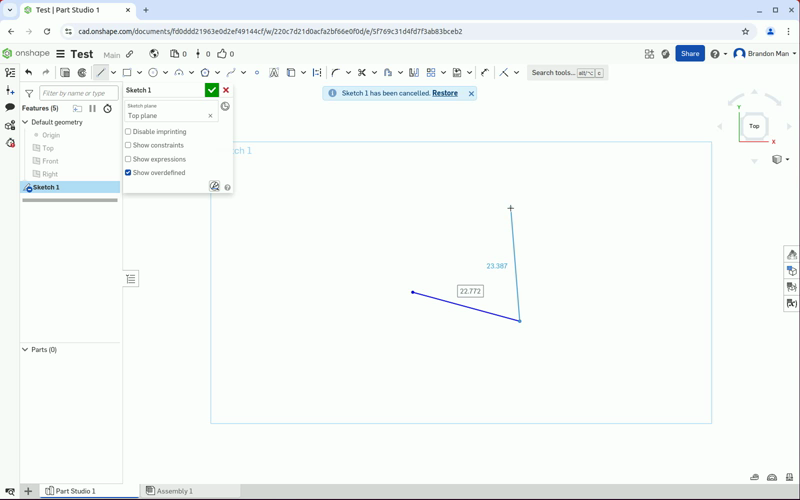
key_down(shift)
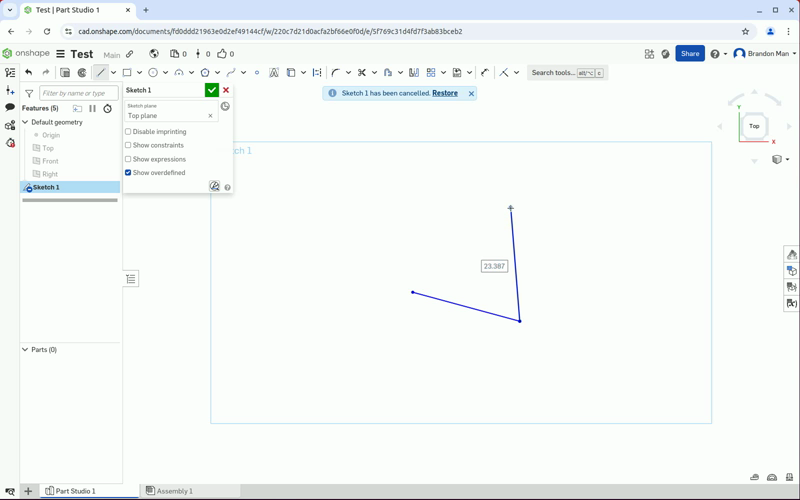
mouse_move(414, 207)
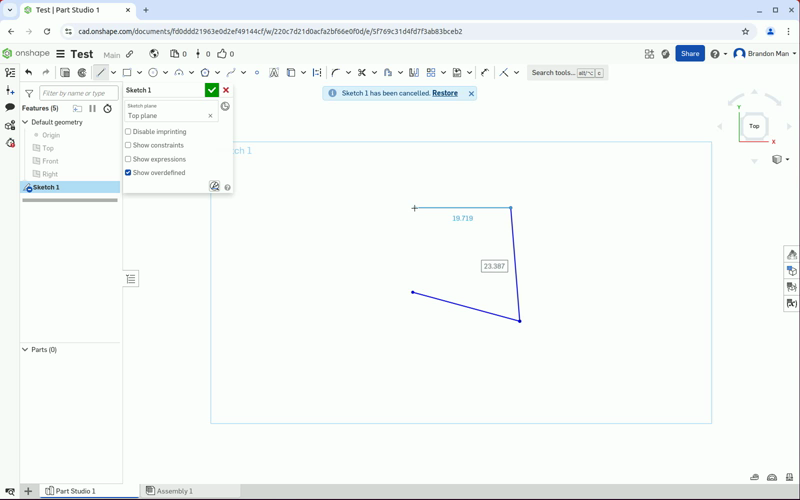
click(414, 207)
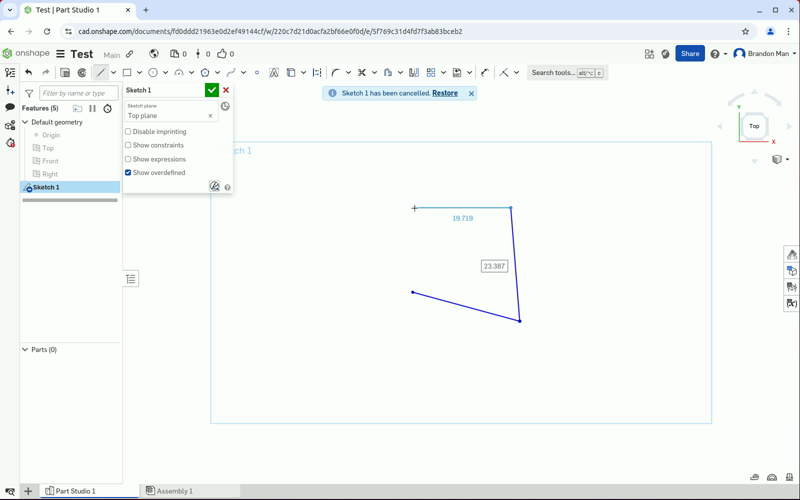
key_up(shift)
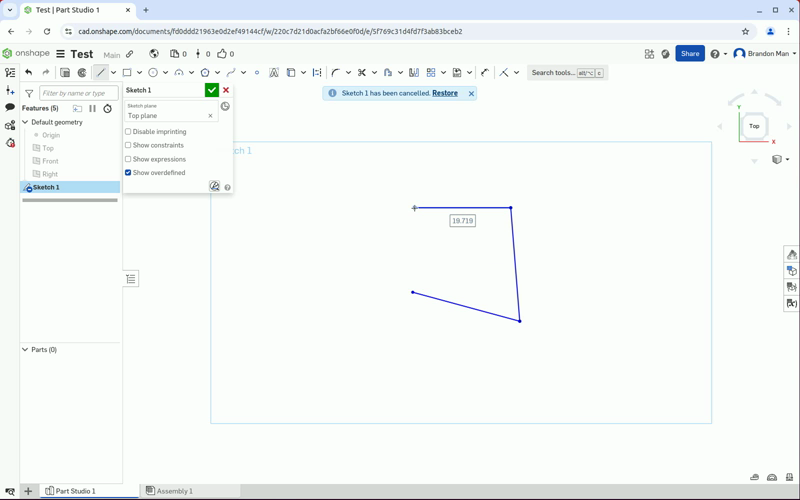
key_down(shift)
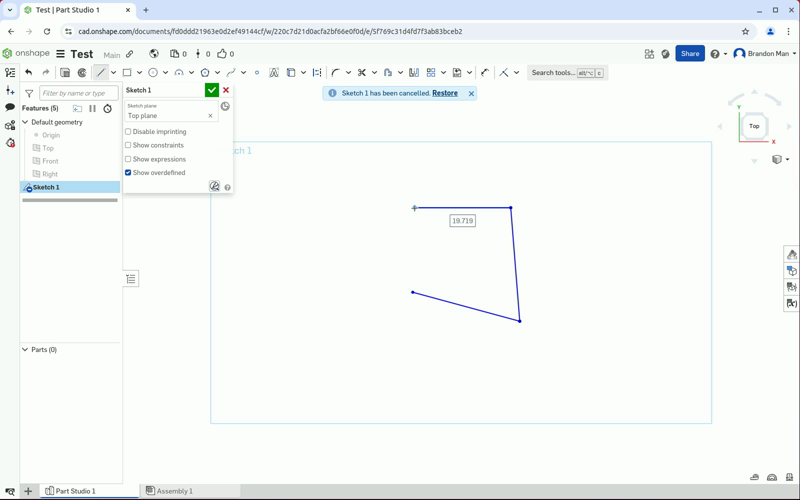
mouse_move(412, 292)
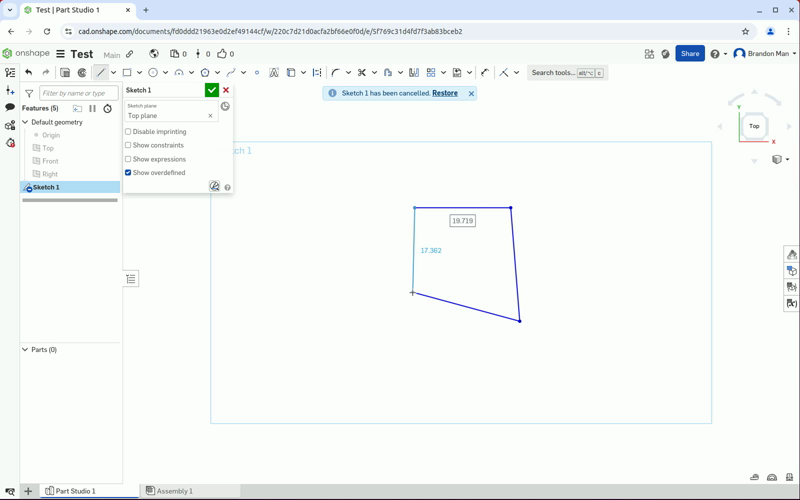
key_up(shift)
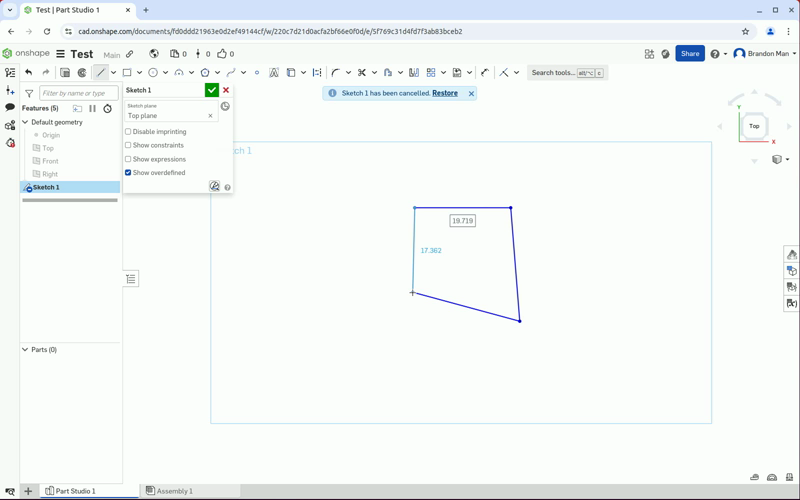
click(412, 292)
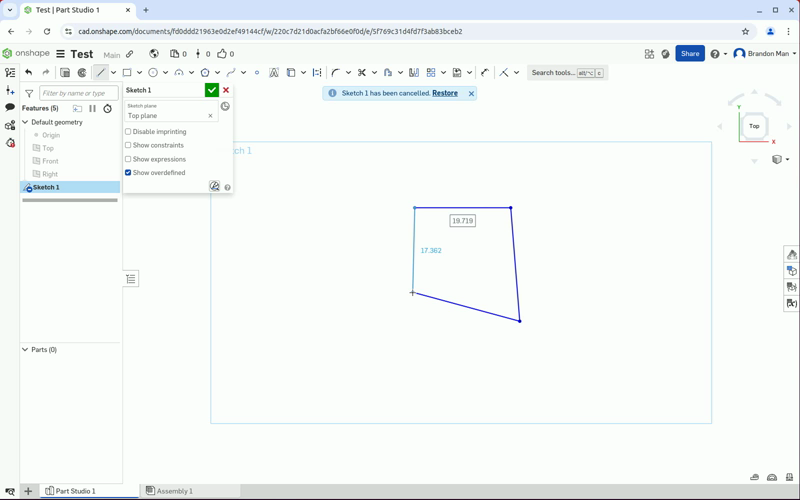
key(esc)
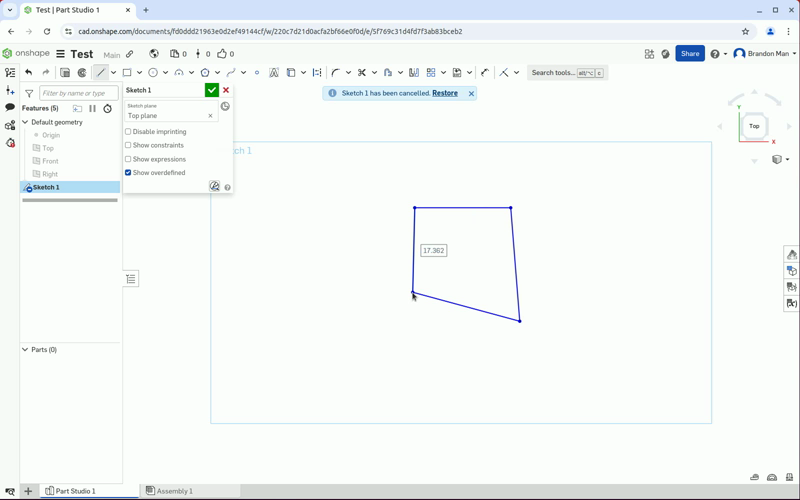
mouse_move(476, 252)
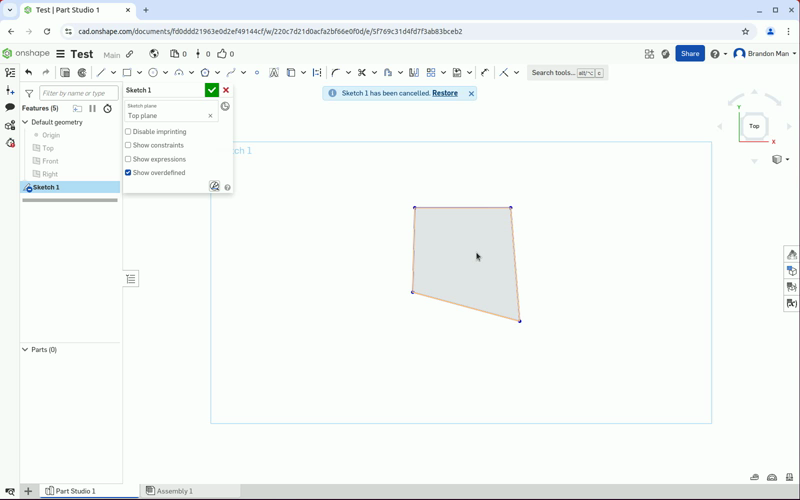
click(476, 252)
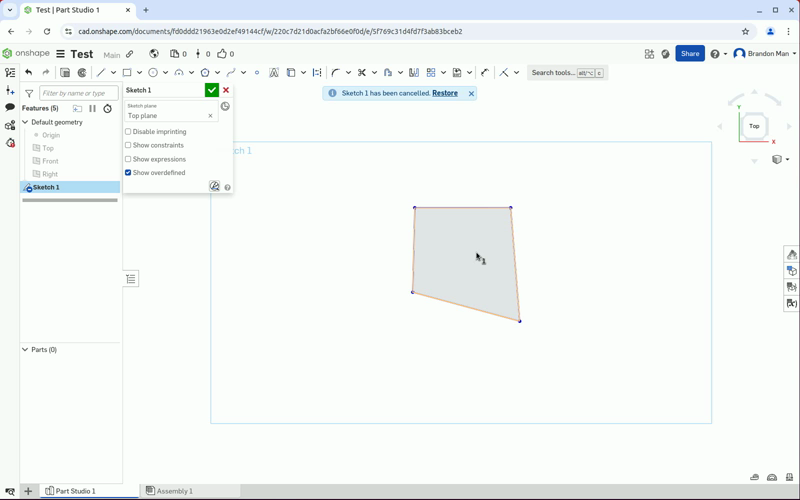
mouse_move(73, 352)
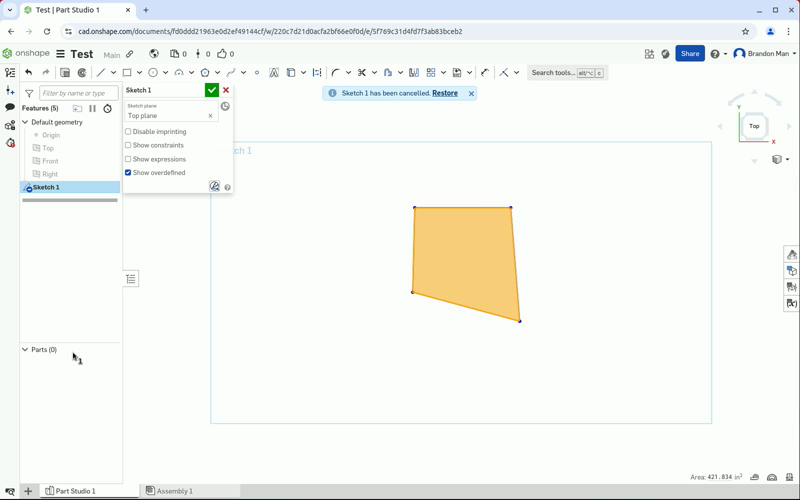
key(shift+y)
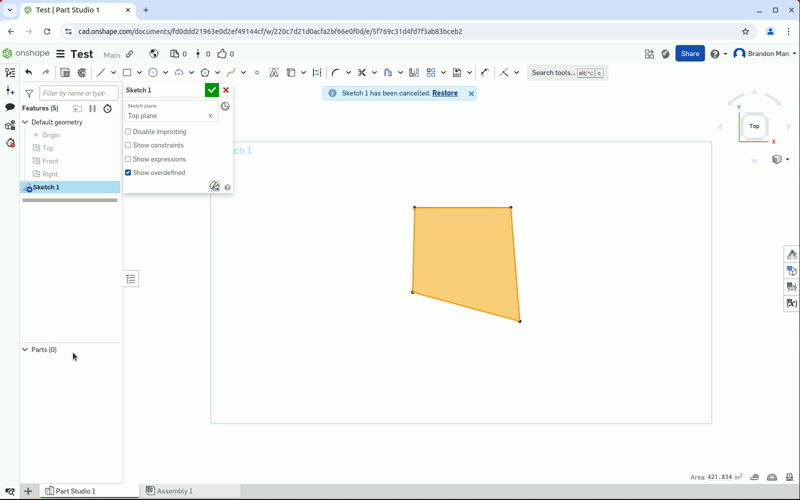
key(shift+e)
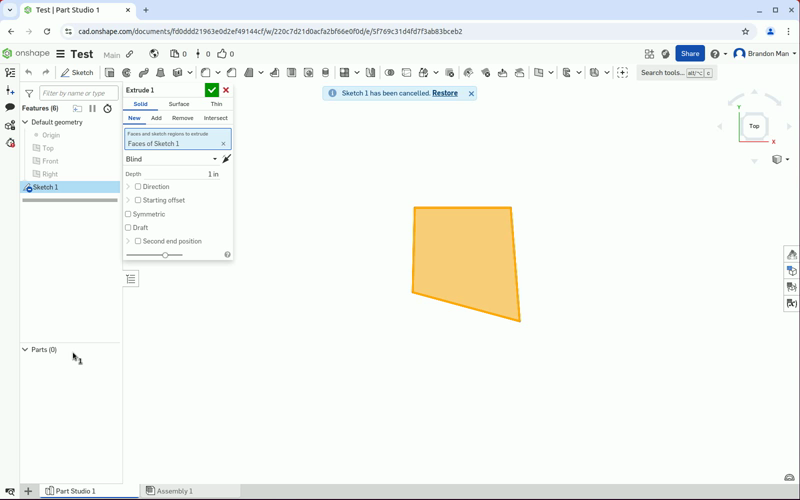
mouse_move(143, 106)
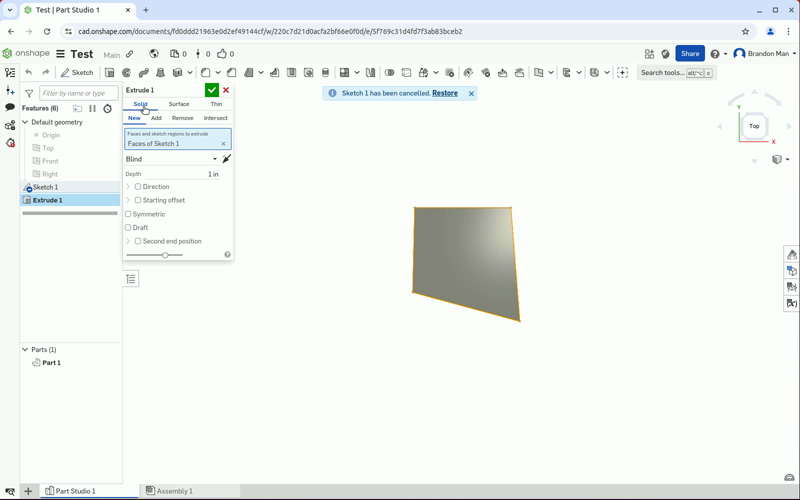
click(143, 106)
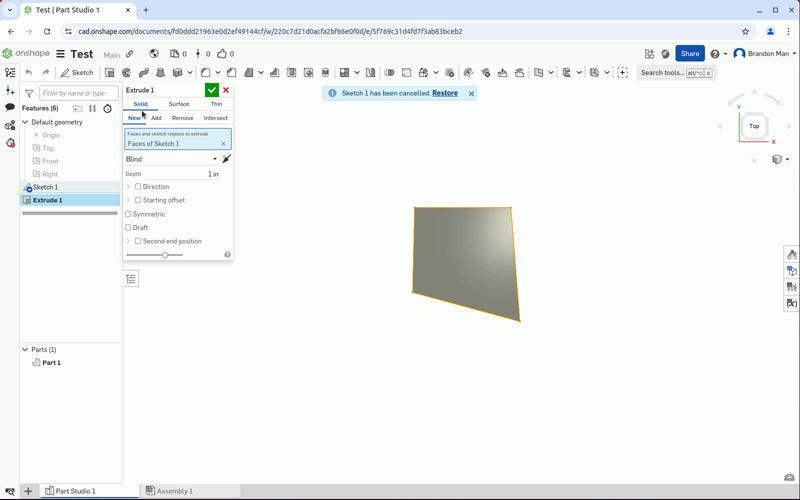
mouse_move(137, 120)
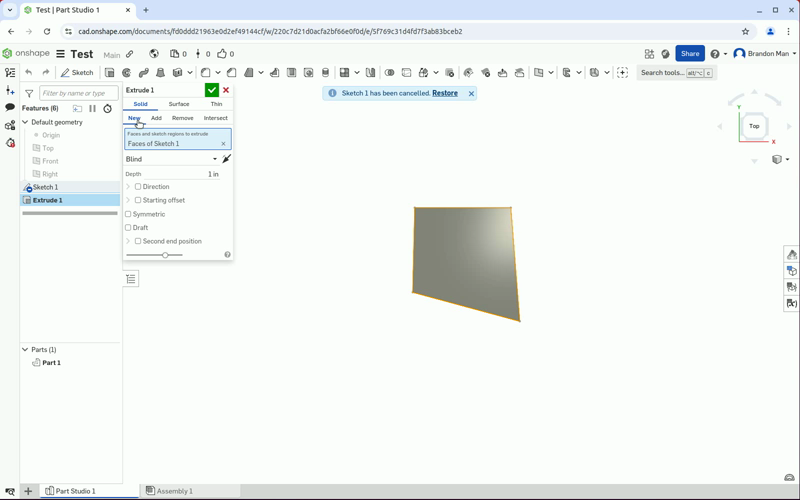
click(137, 120)
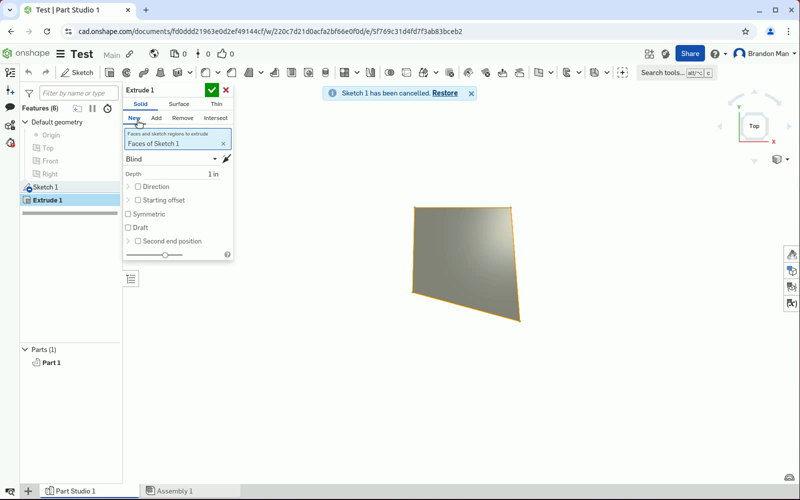
key(tab, 4)
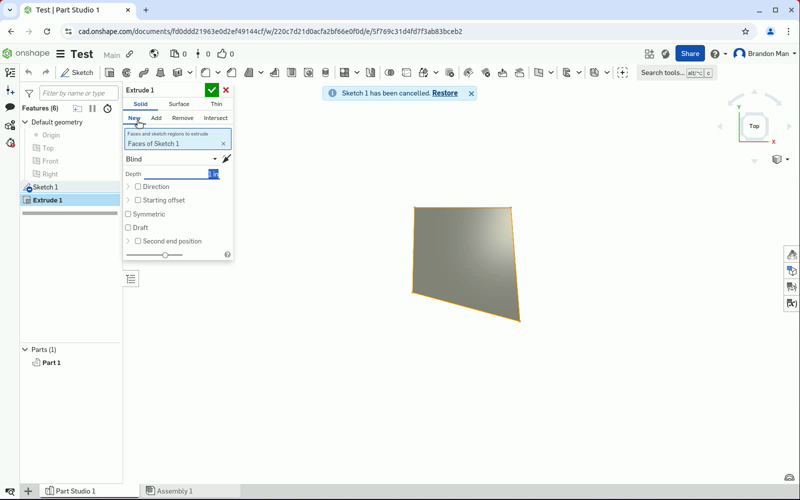
text(15.887)
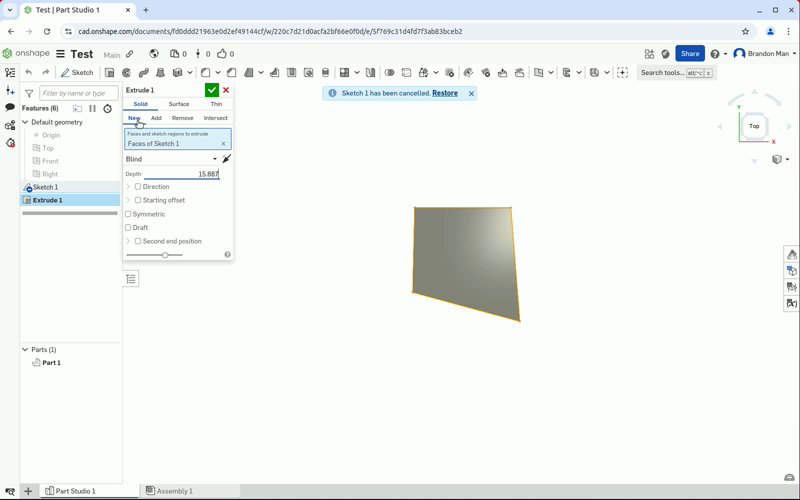
key(enter)
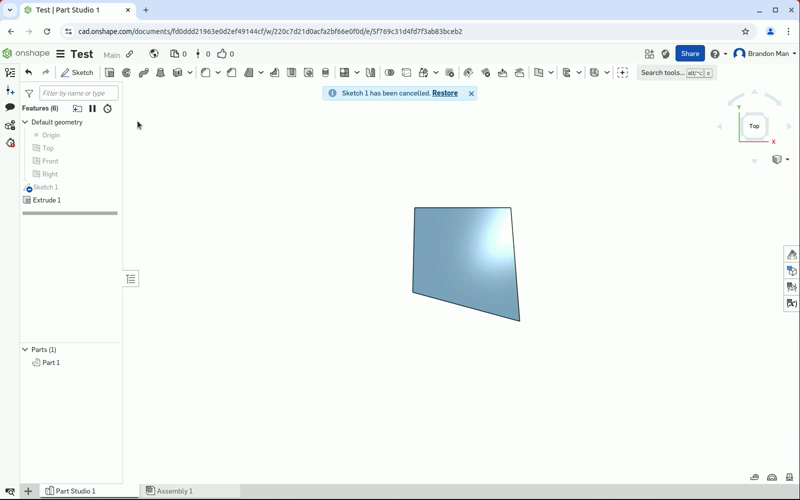
key(shift+h)
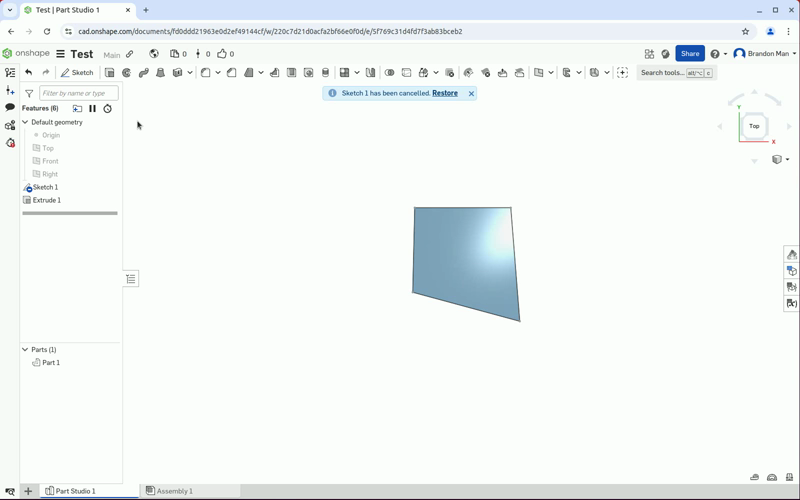
key(shift+h)
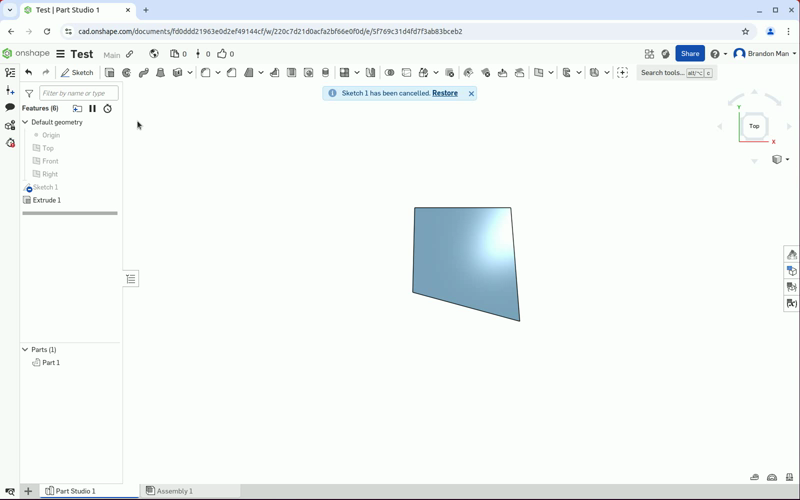
mouse_move(73, 189)
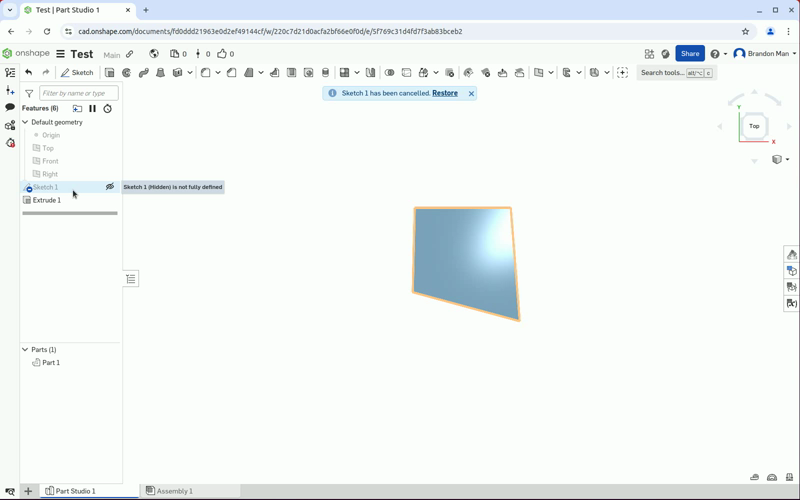
click(73, 189)
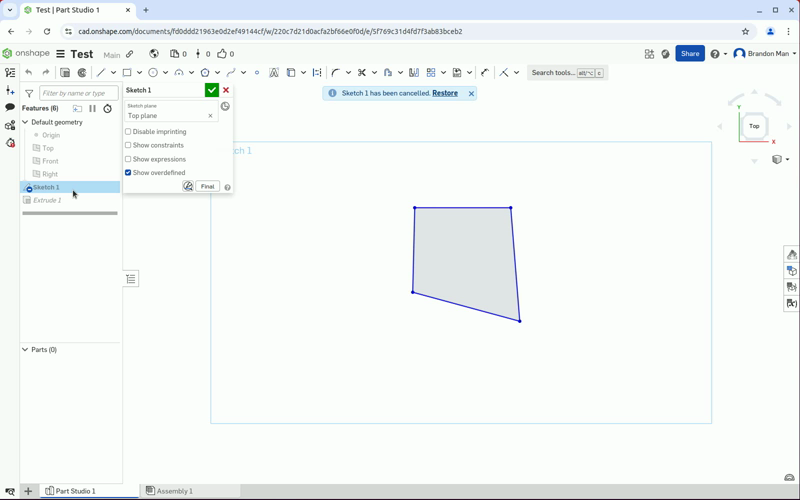
mouse_move(229, 92)
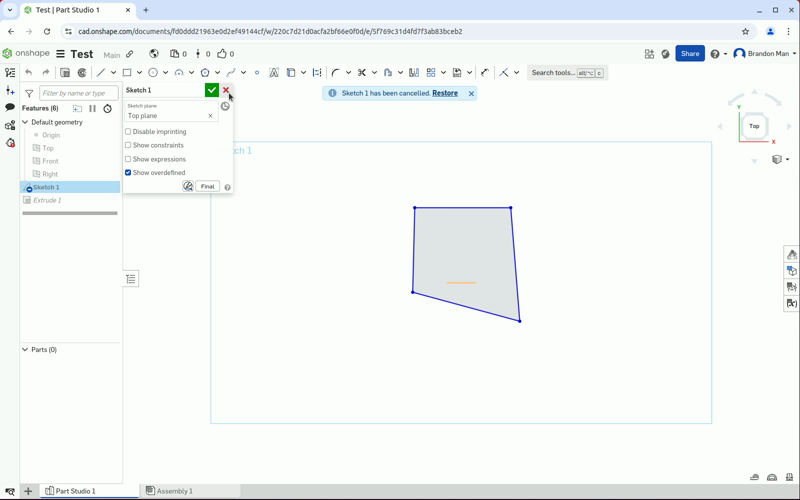
click(229, 92)
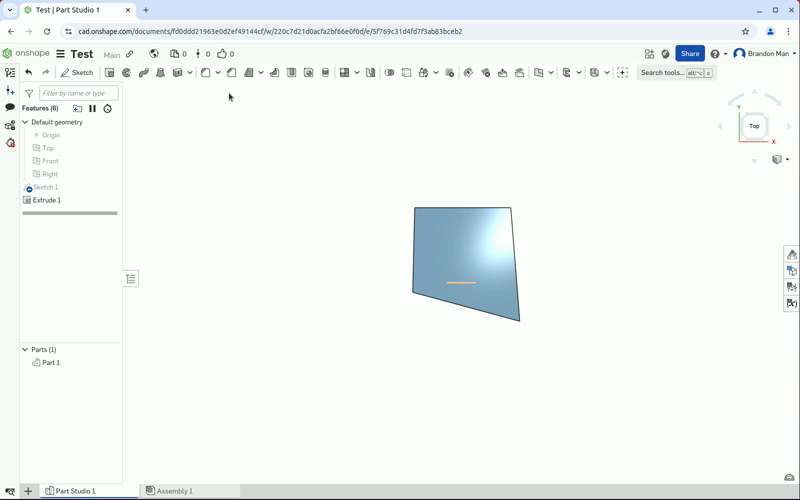
mouse_move(541, 75)
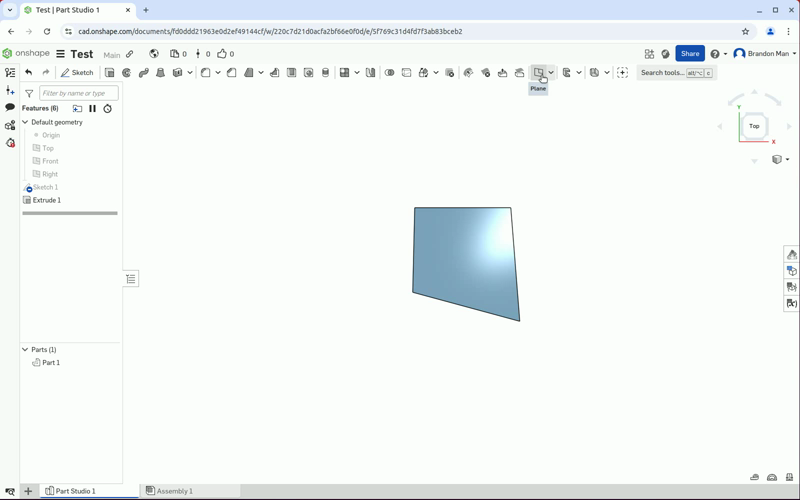
click(541, 75)
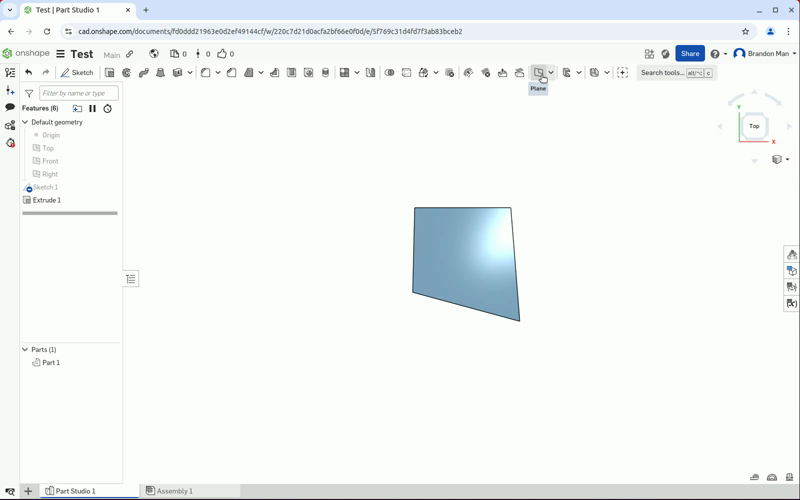
mouse_move(73, 150)
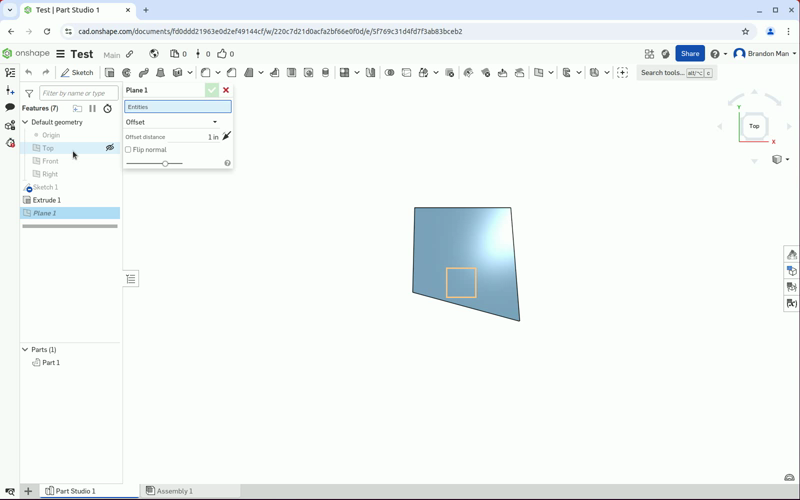
click(73, 150)
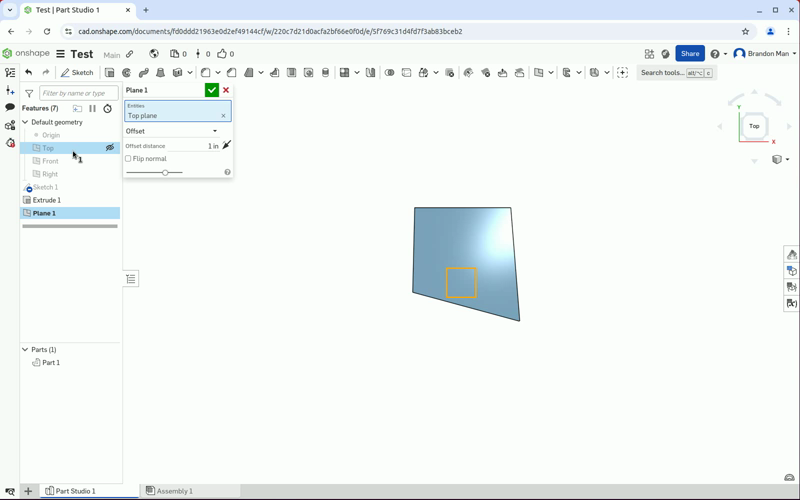
key(tab, 2)
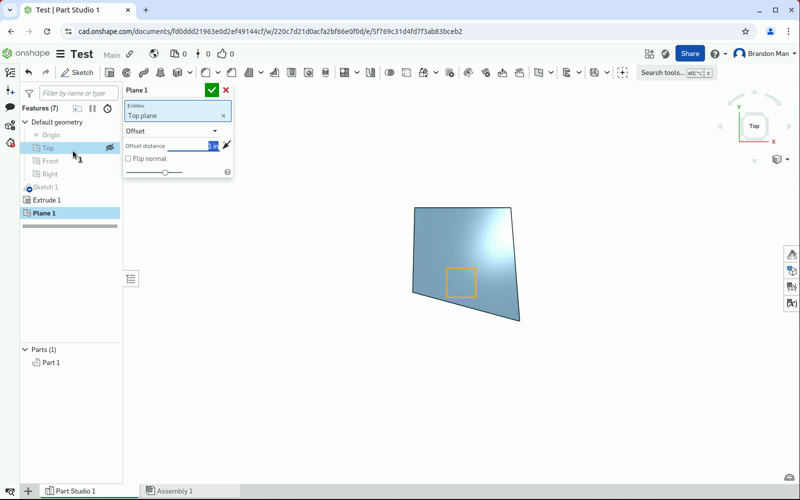
text(15.898)
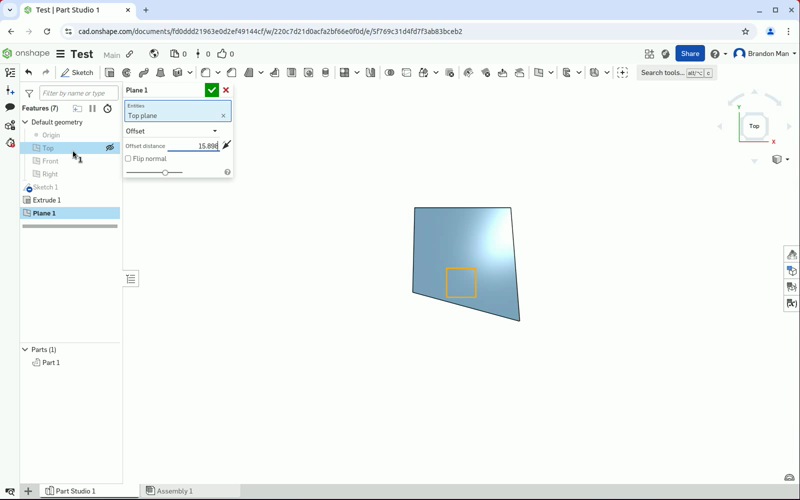
key(enter, 2)
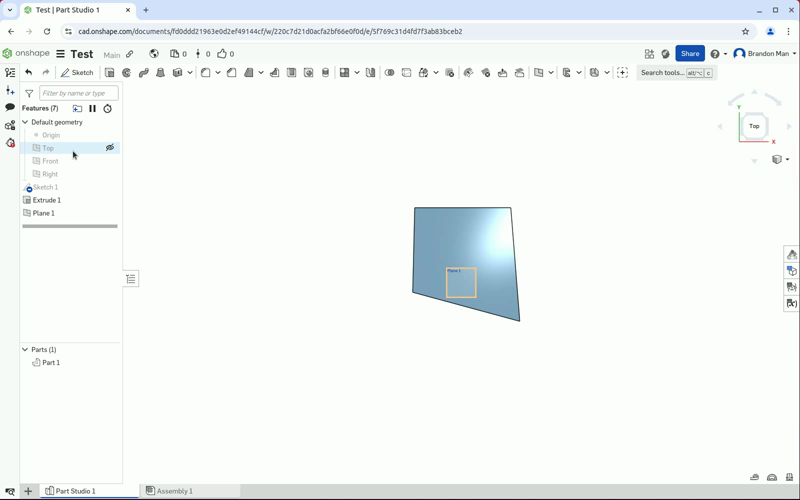
key(shift+s)
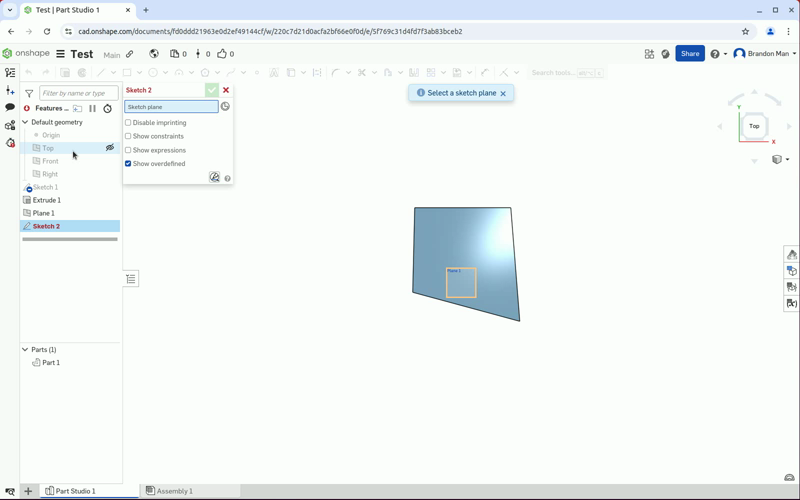
mouse_move(73, 215)
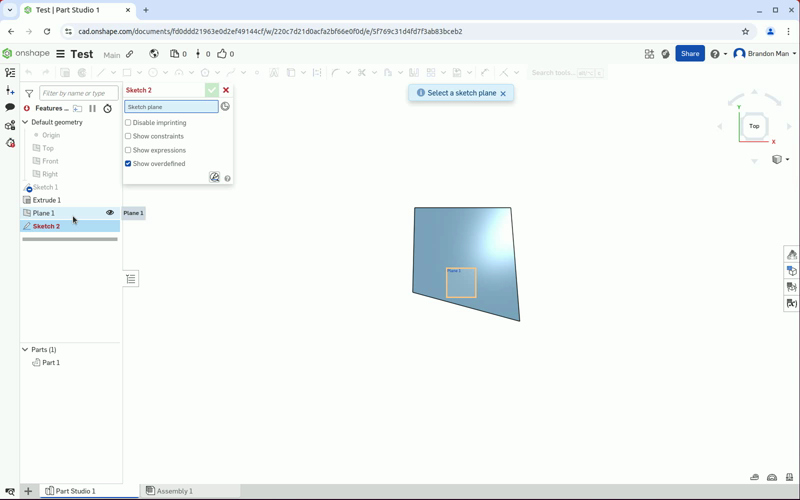
click(73, 215)
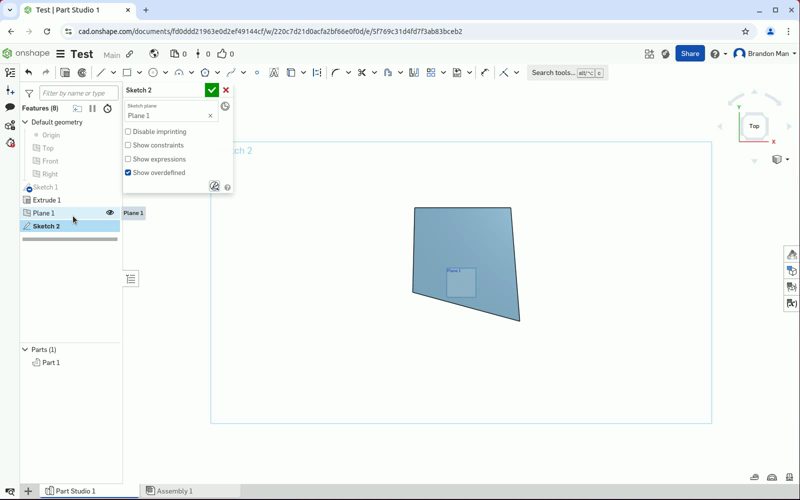
mouse_move(73, 352)
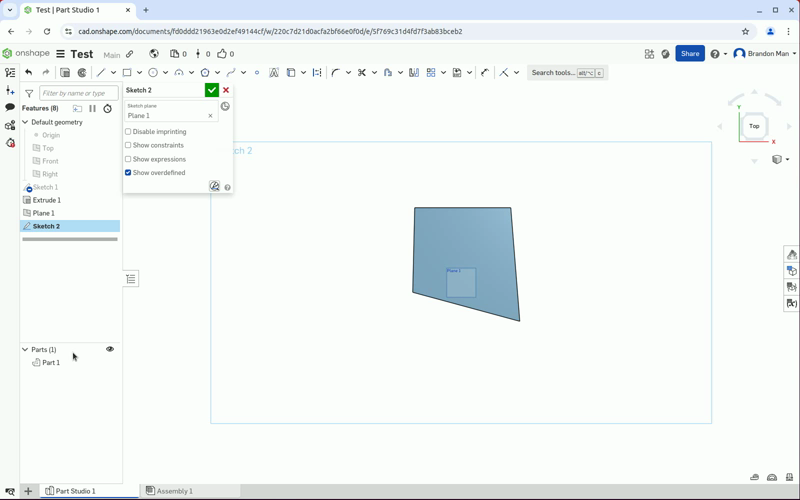
key(y)
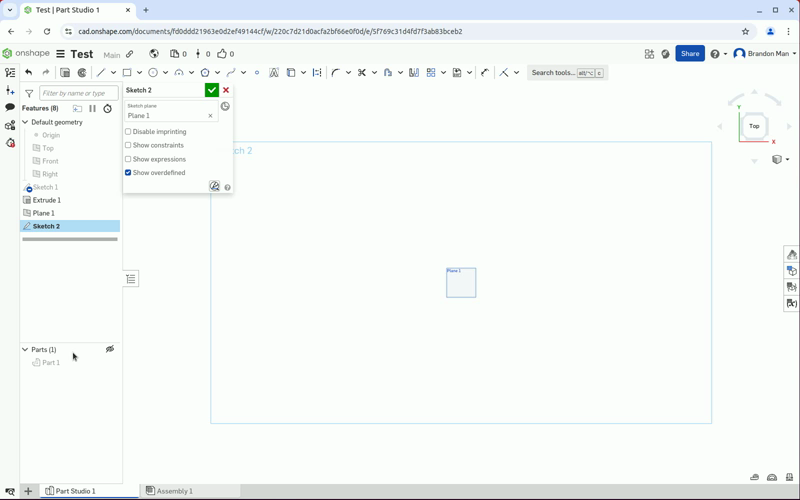
key(l)
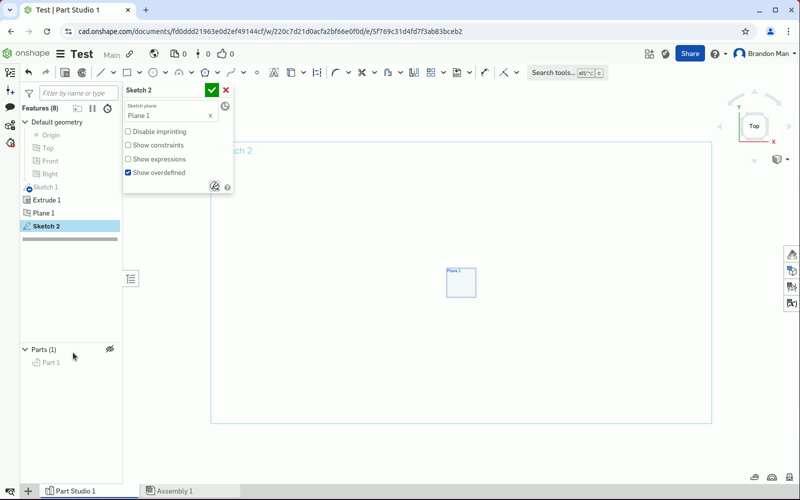
key_down(shift)
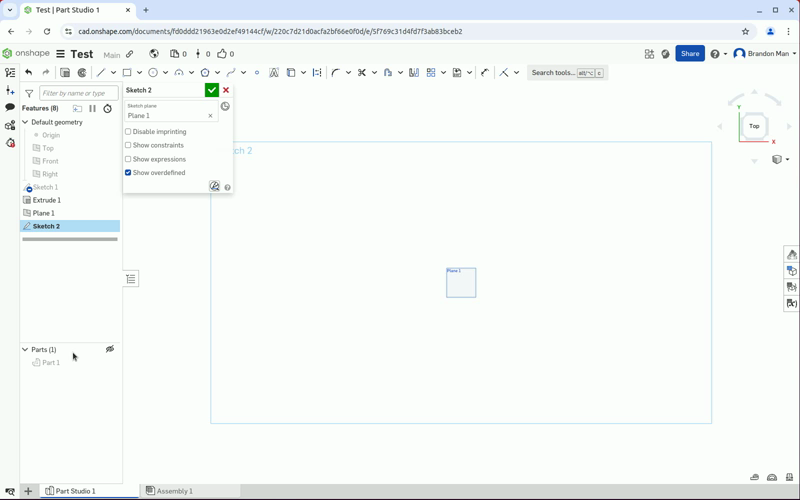
mouse_move(443, 276)
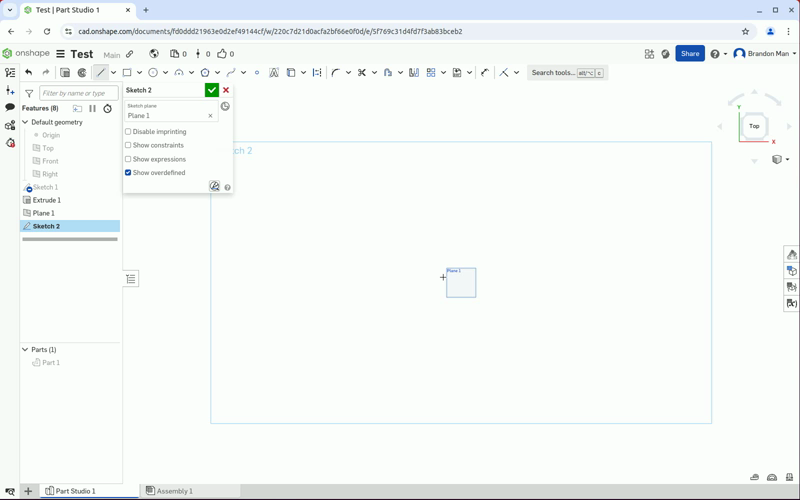
click(443, 276)
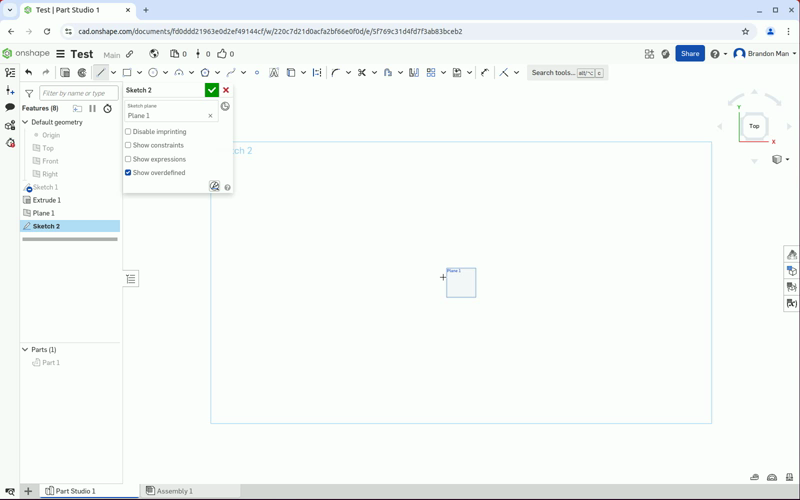
key_up(shift)
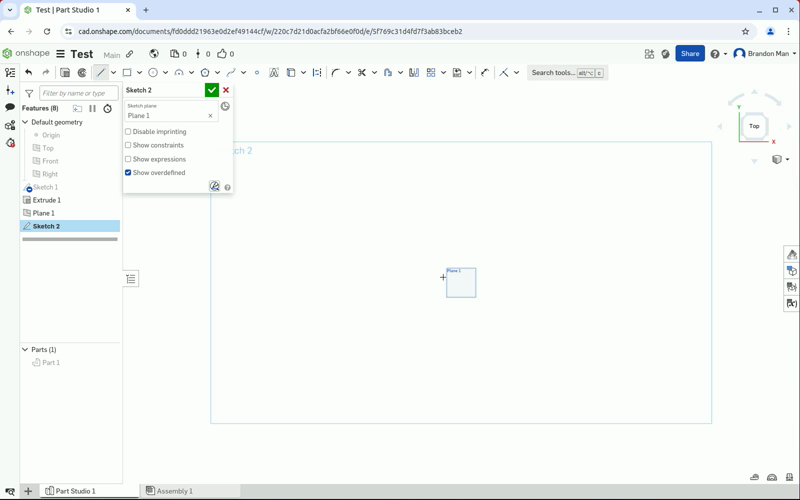
key_down(shift)
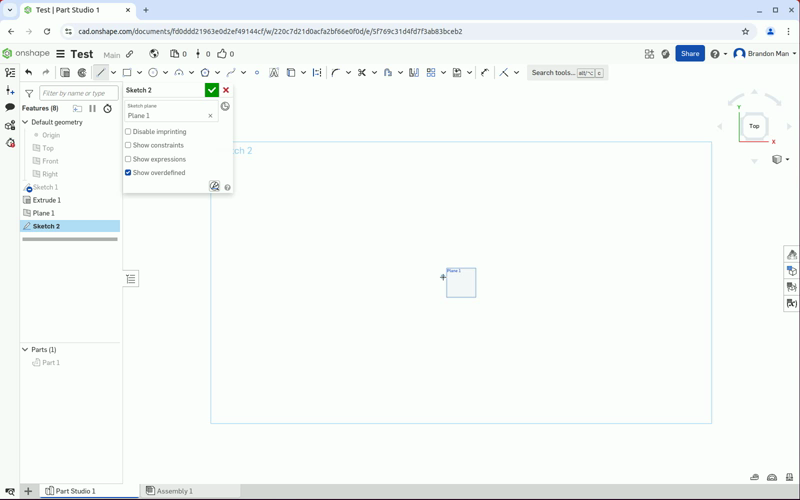
mouse_move(473, 276)
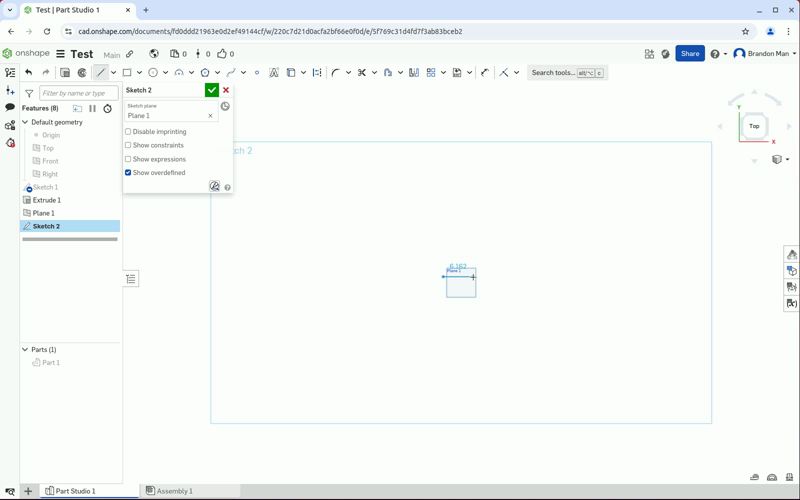
mouse_move(486, 276)
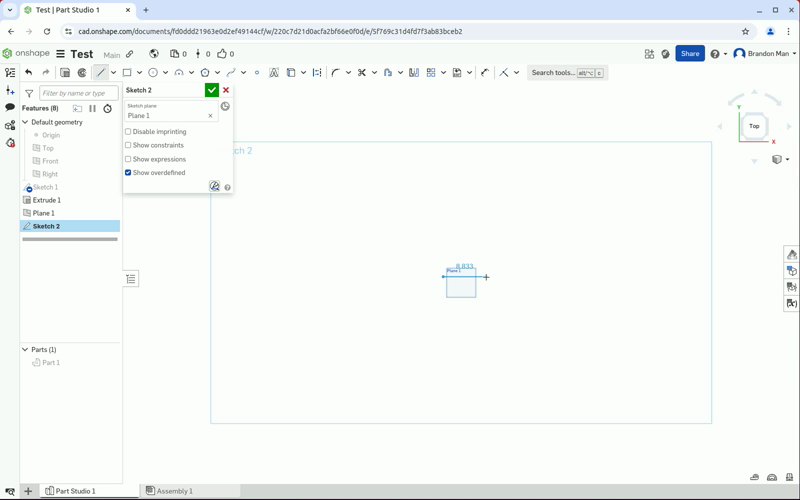
click(486, 276)
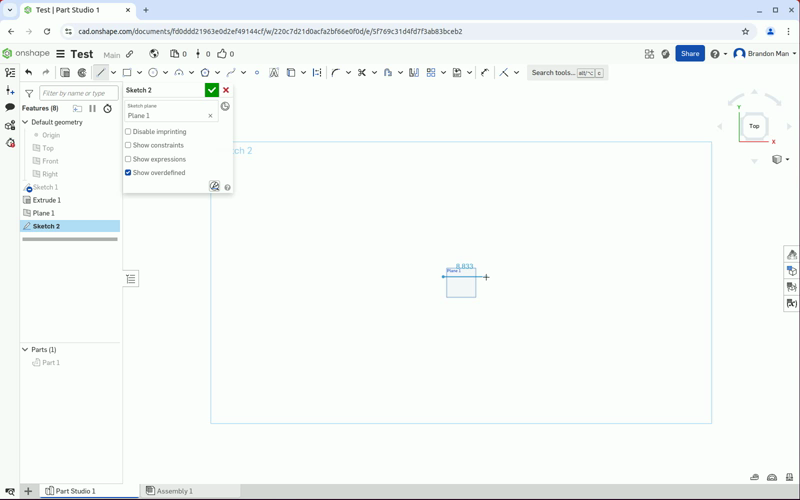
key_up(shift)
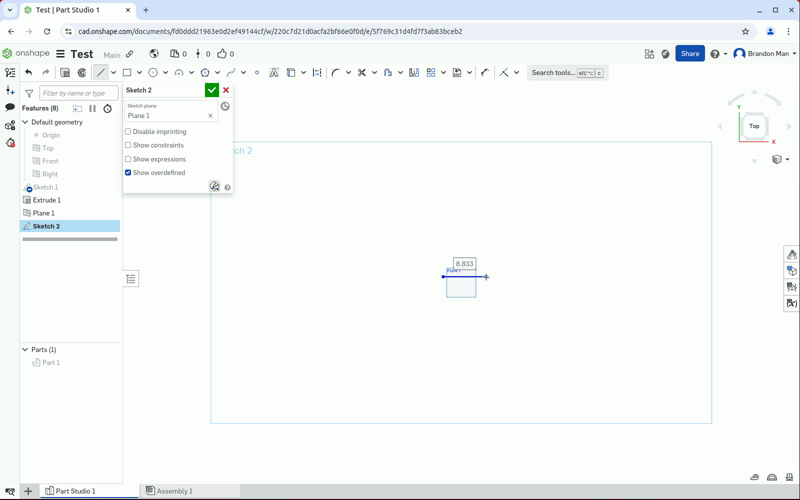
key_down(shift)
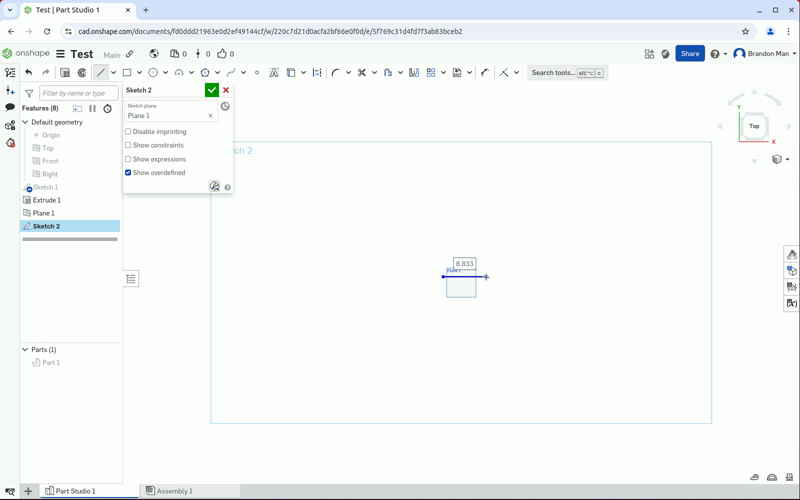
mouse_move(516, 276)
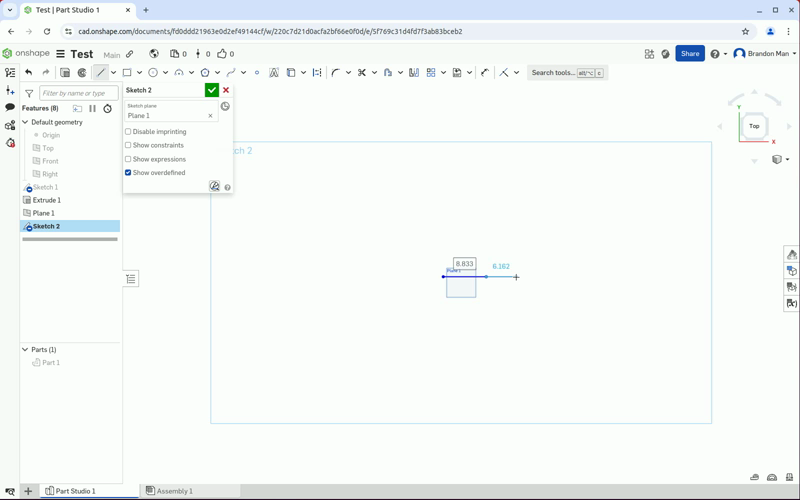
mouse_move(486, 244)
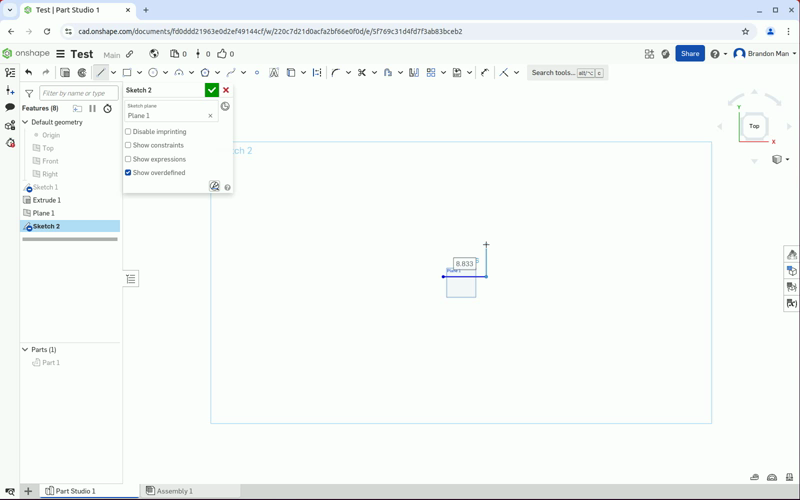
click(486, 244)
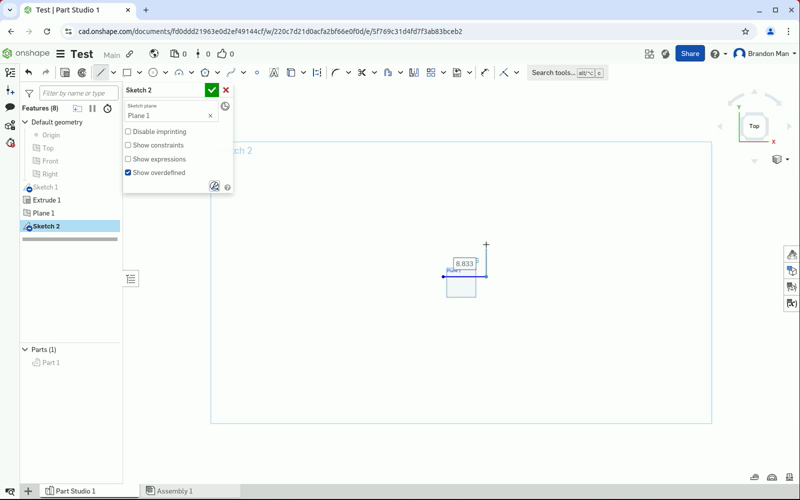
key_up(shift)
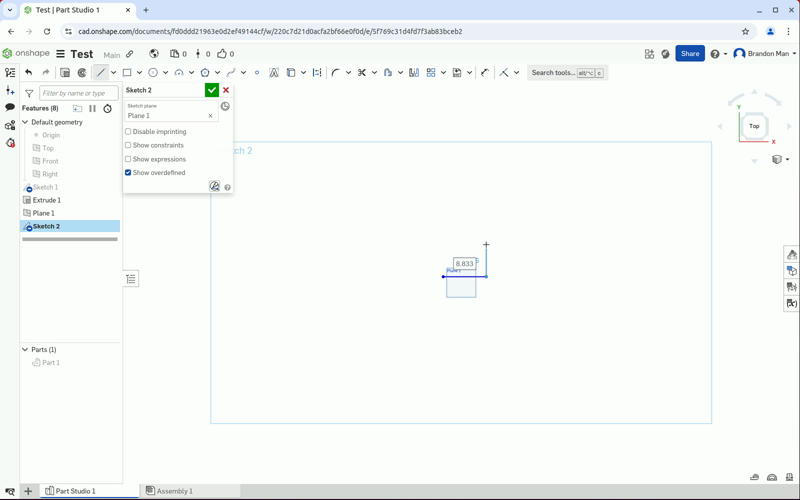
key_down(shift)
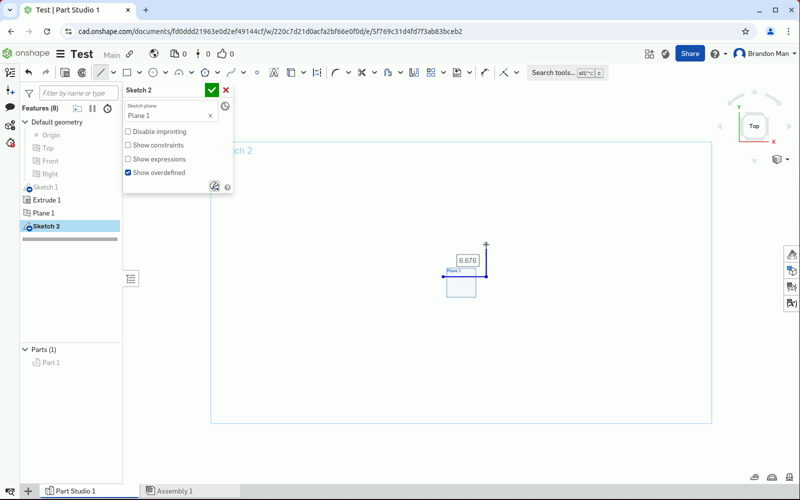
mouse_move(516, 244)
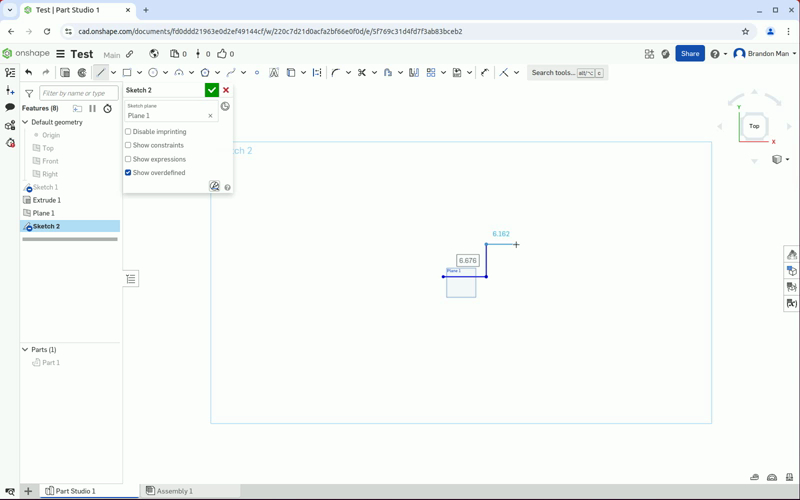
mouse_move(443, 244)
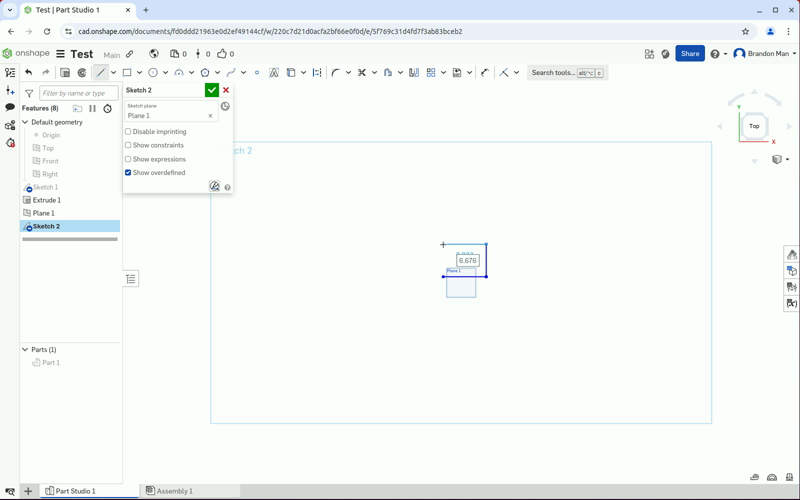
click(443, 244)
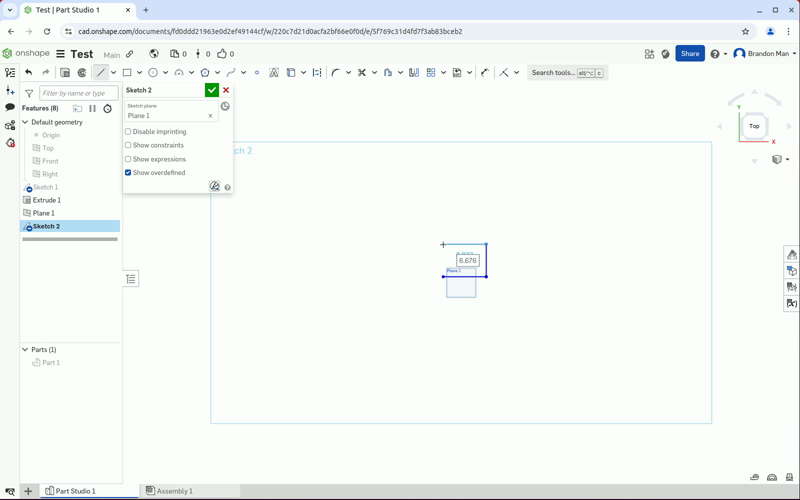
key_up(shift)
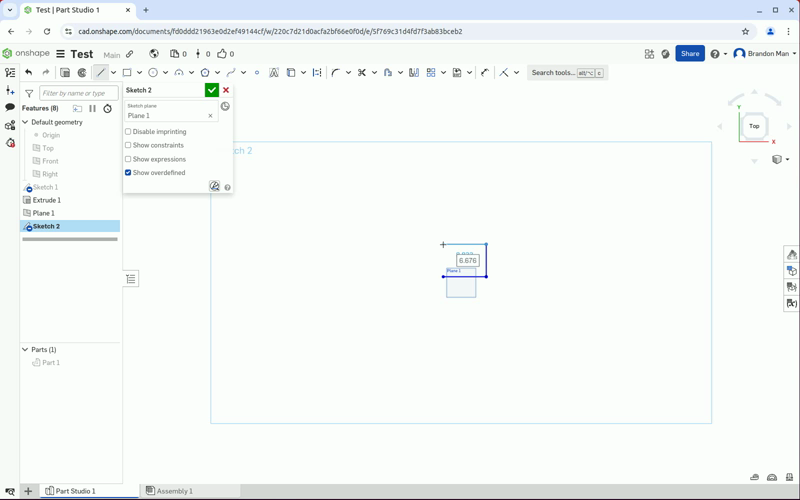
mouse_move(473, 244)
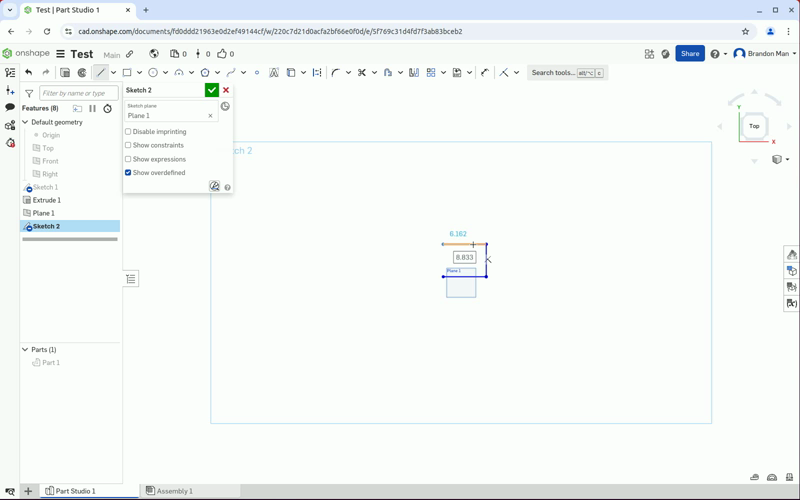
key_down(shift)
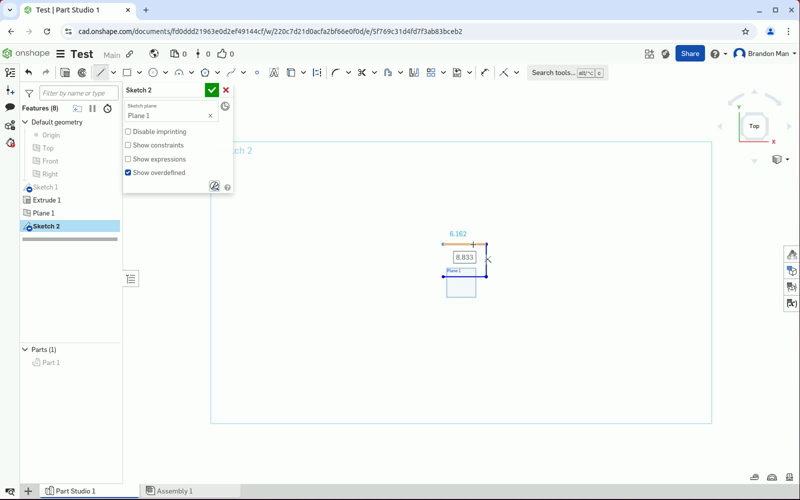
mouse_move(443, 276)
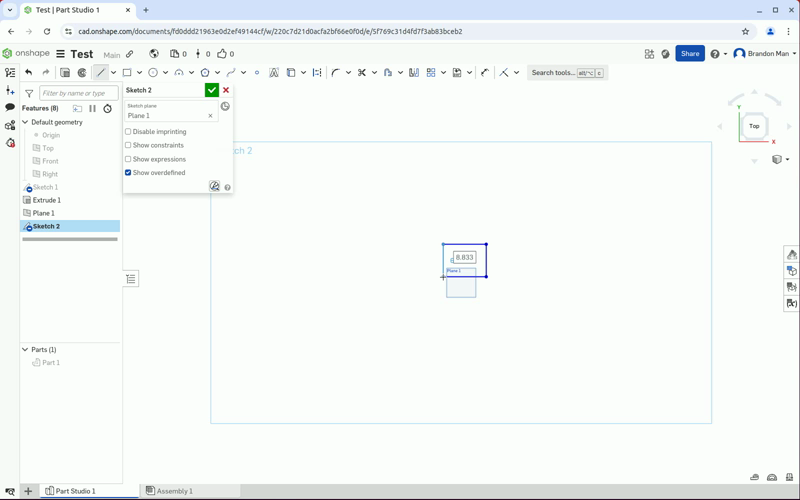
key_up(shift)
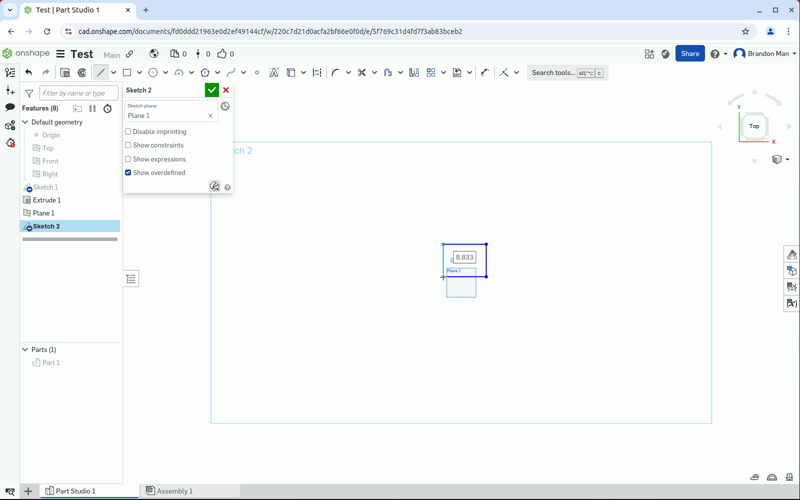
click(443, 276)
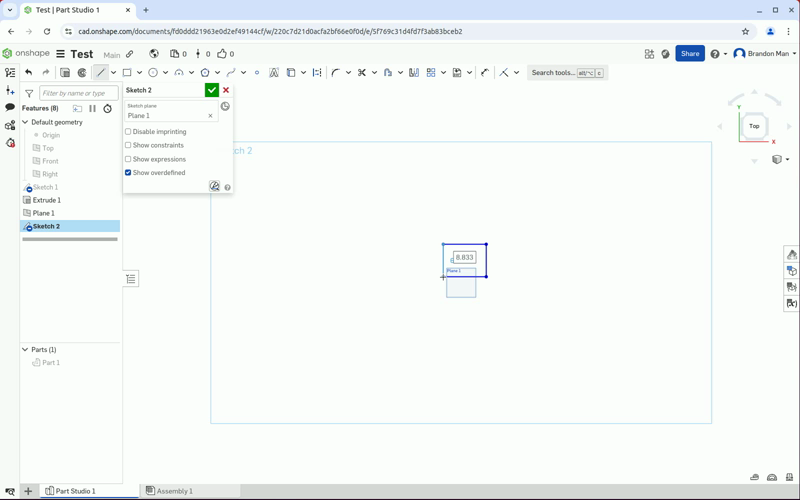
key(esc)
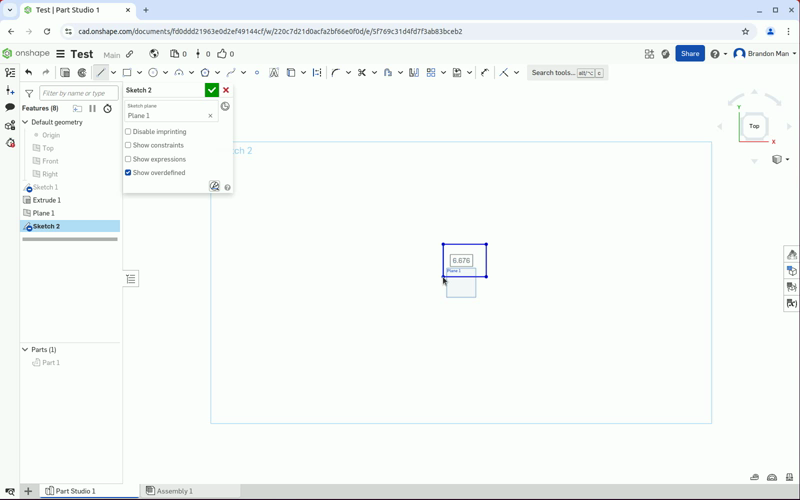
mouse_move(470, 258)
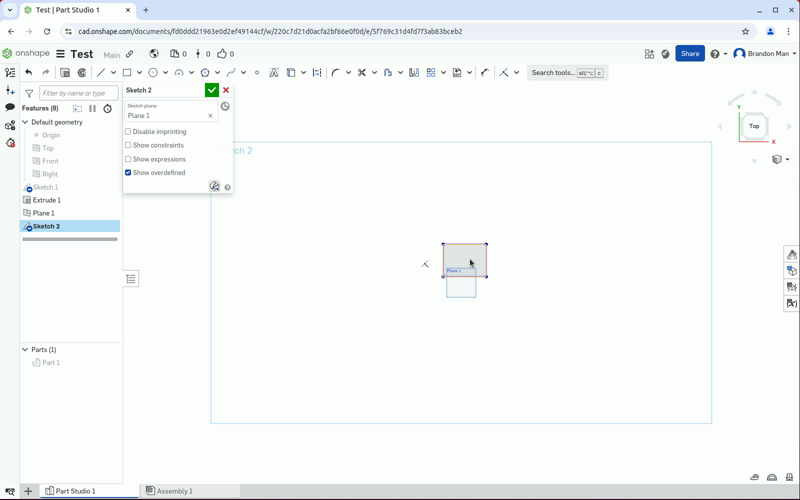
scroll(6)
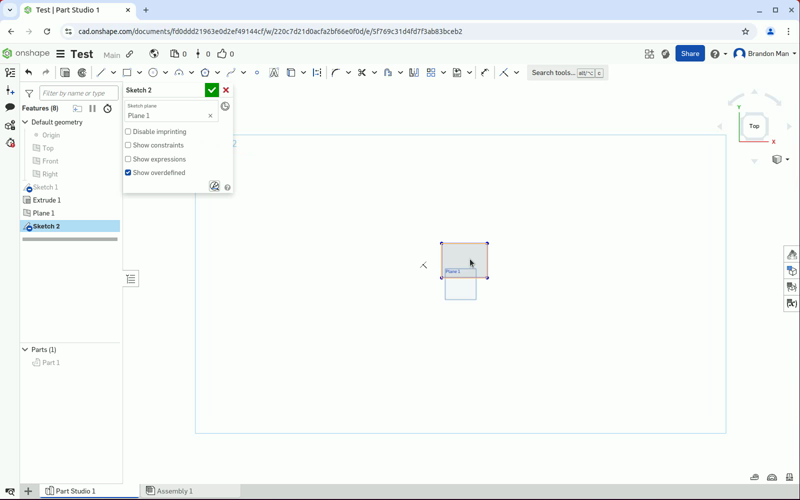
scroll(6)
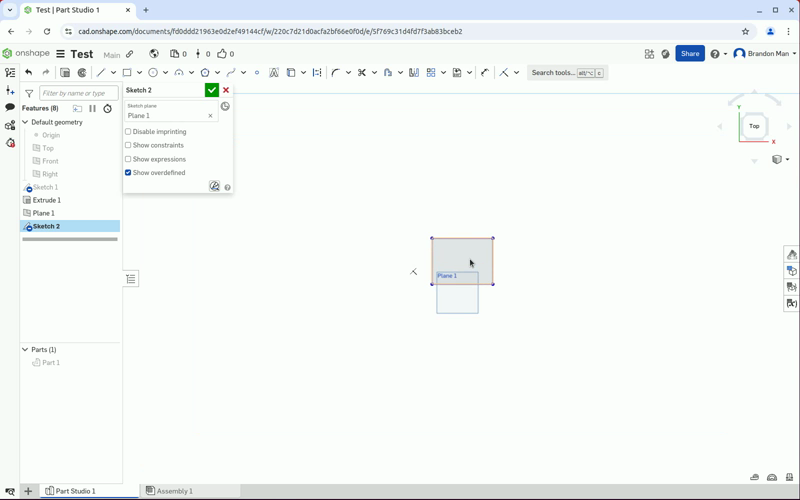
scroll(6)
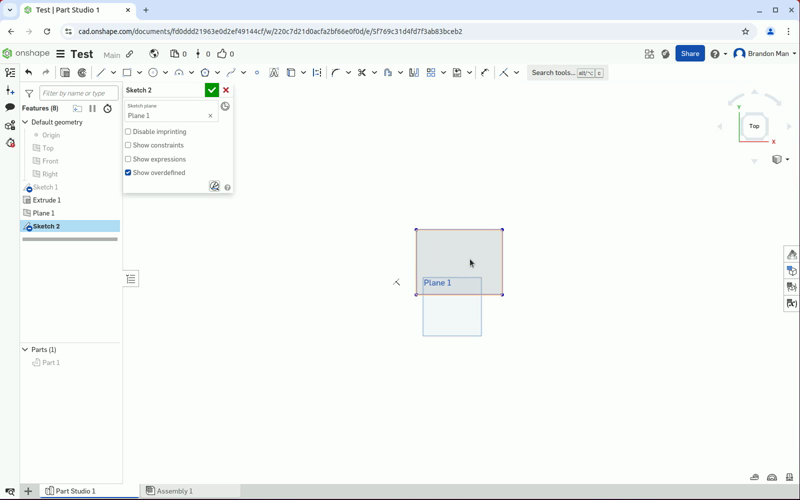
scroll(6)
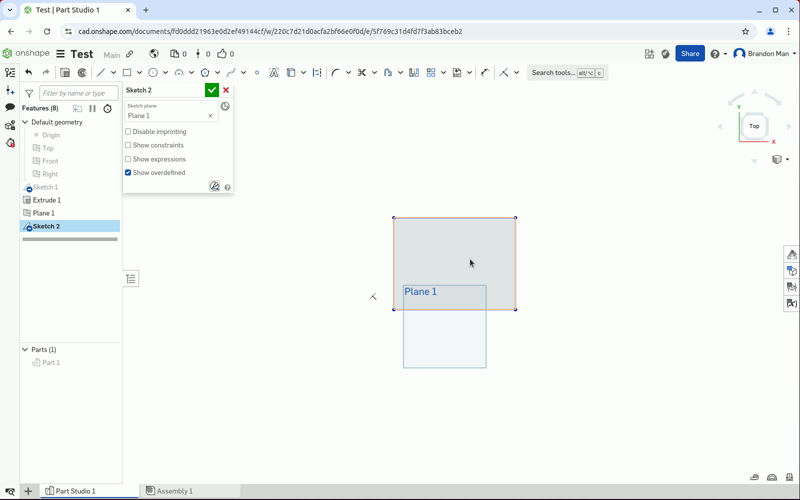
scroll(6)
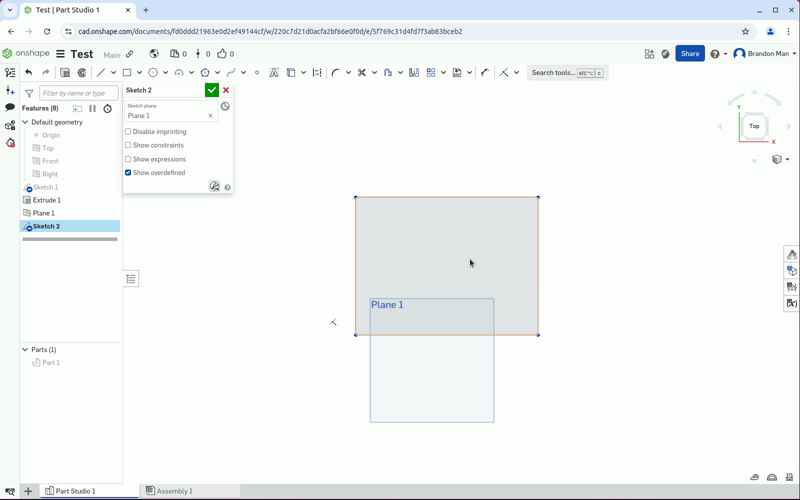
scroll(6)
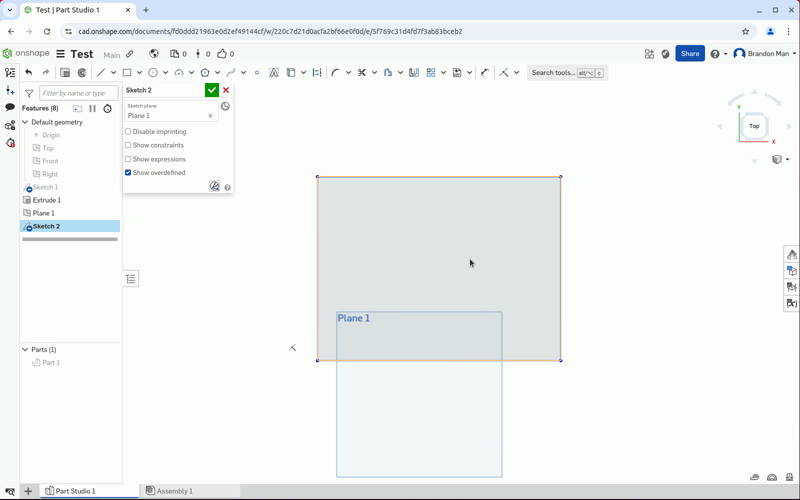
scroll(6)
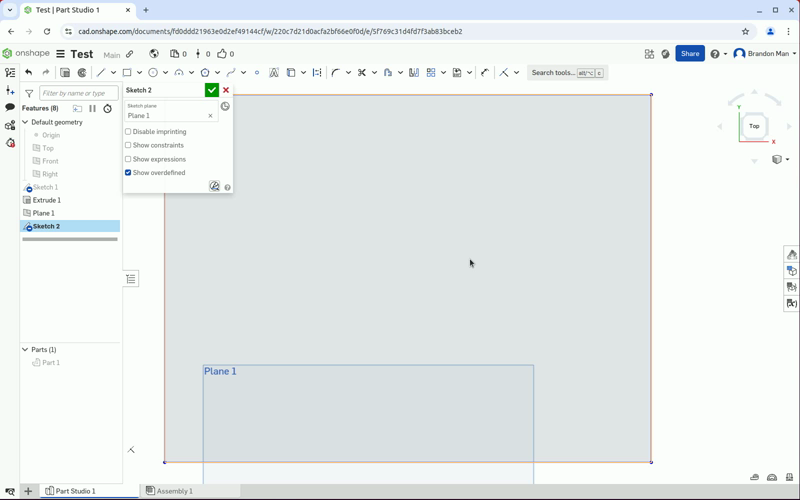
click(470, 258)
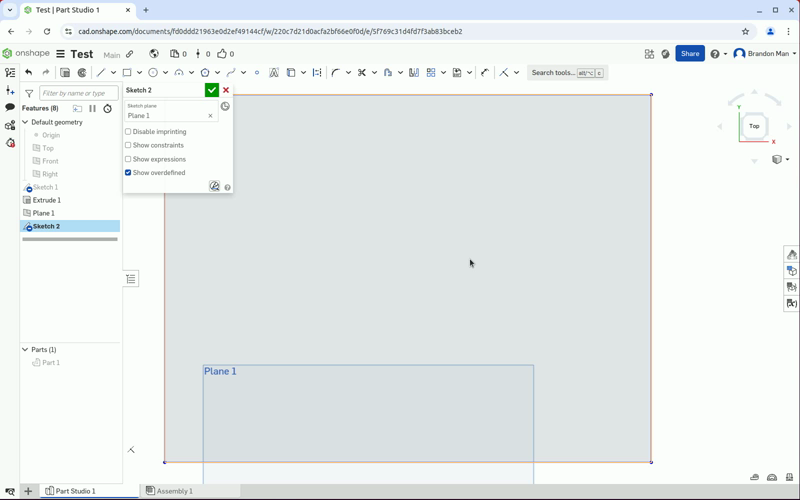
scroll(-6)
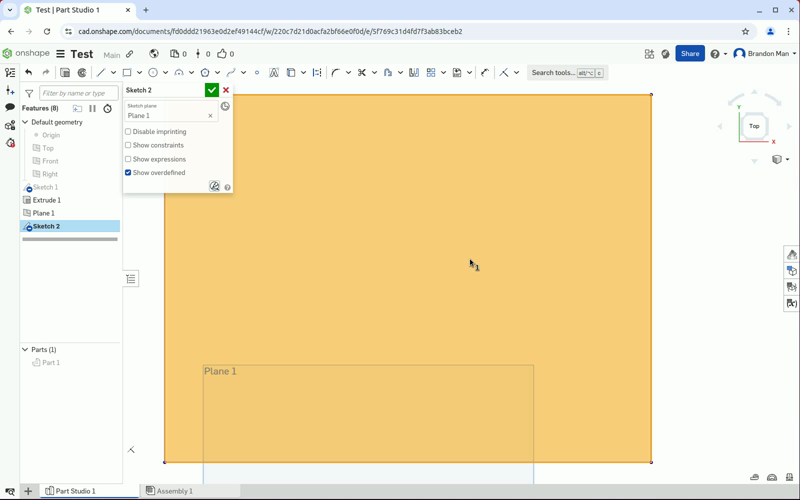
scroll(-6)
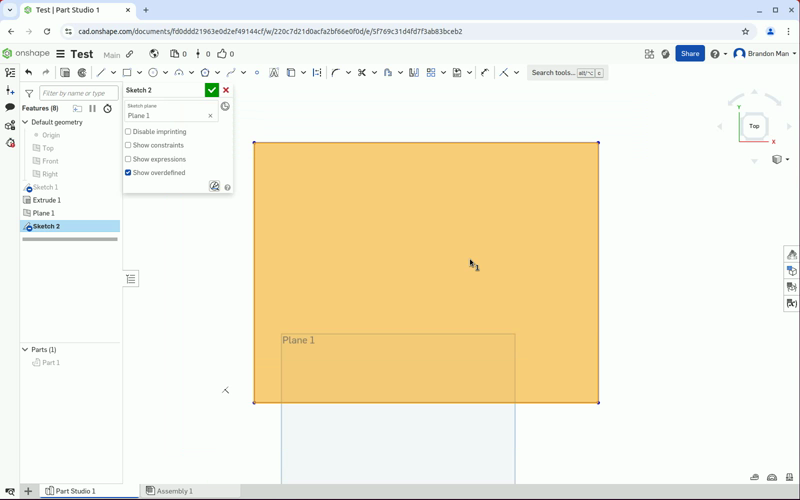
scroll(-6)
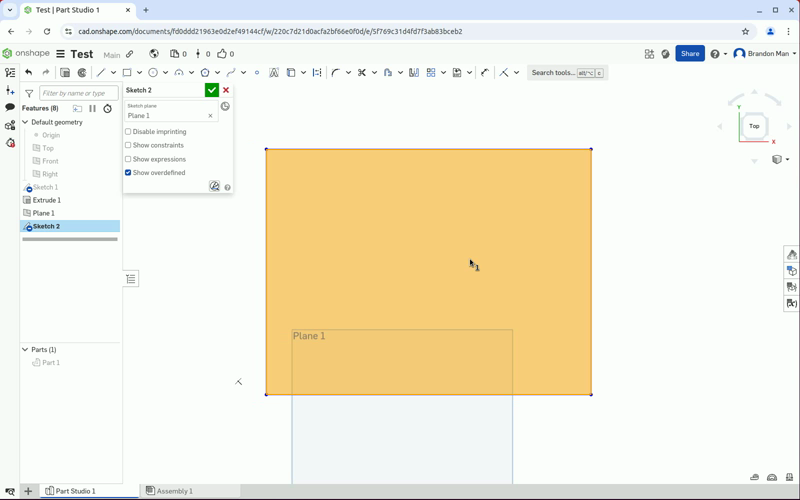
scroll(-6)
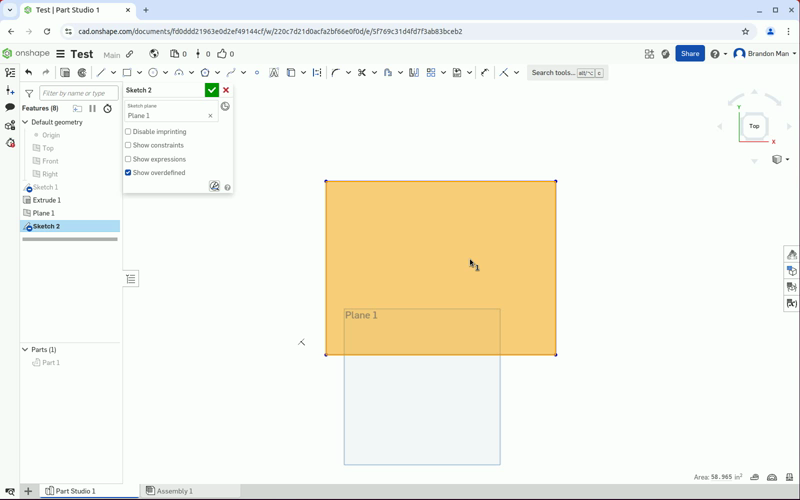
scroll(-6)
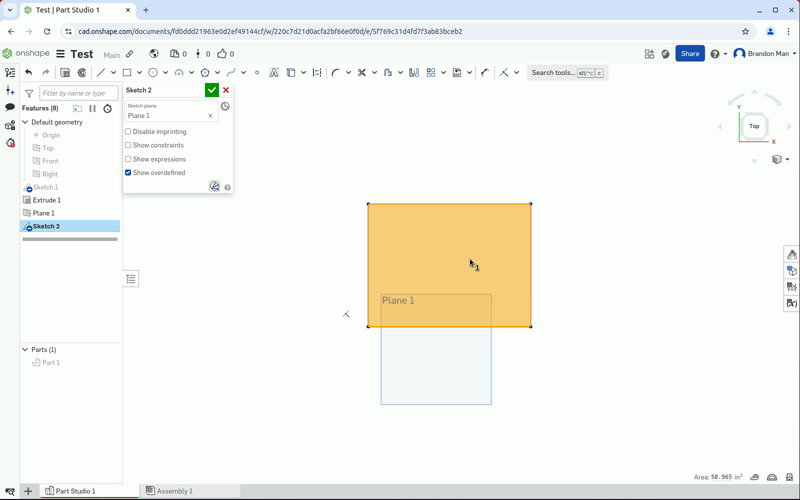
scroll(-6)
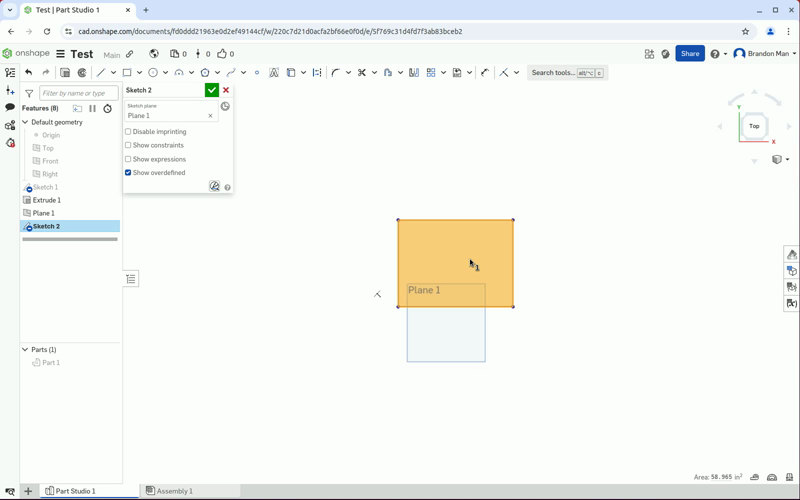
scroll(-6)
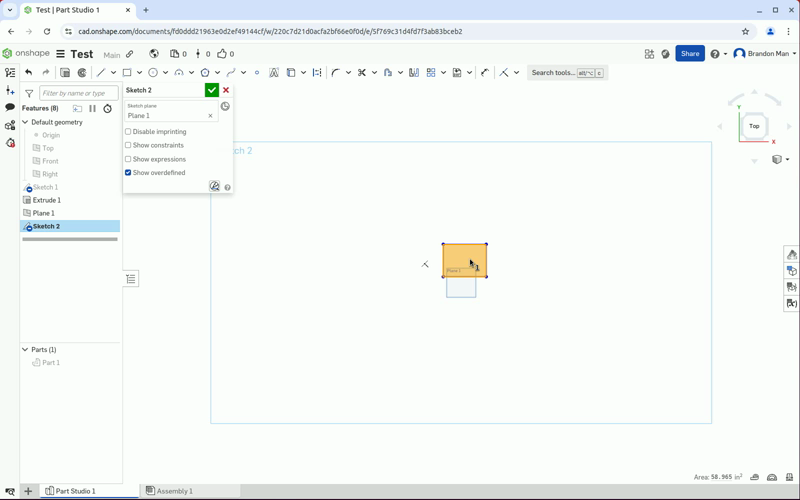
mouse_move(73, 352)
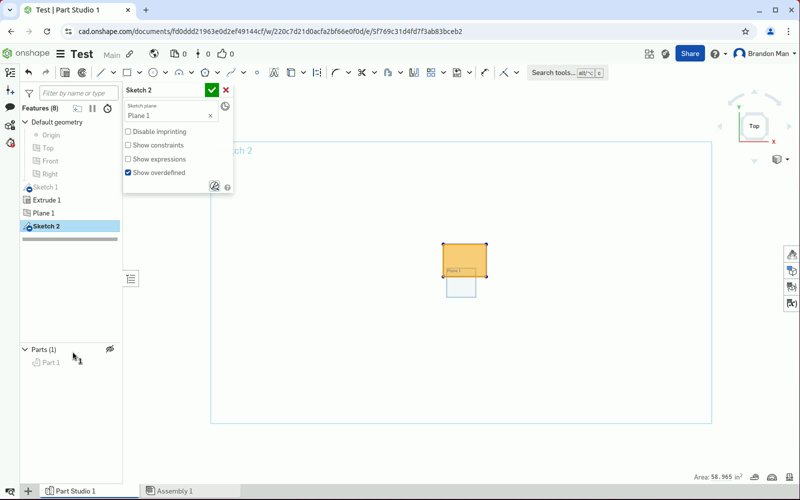
key(shift+y)
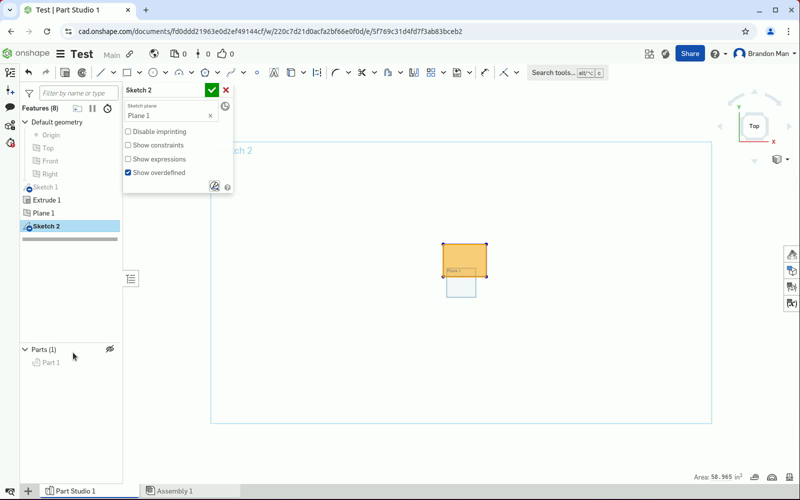
key(shift+e)
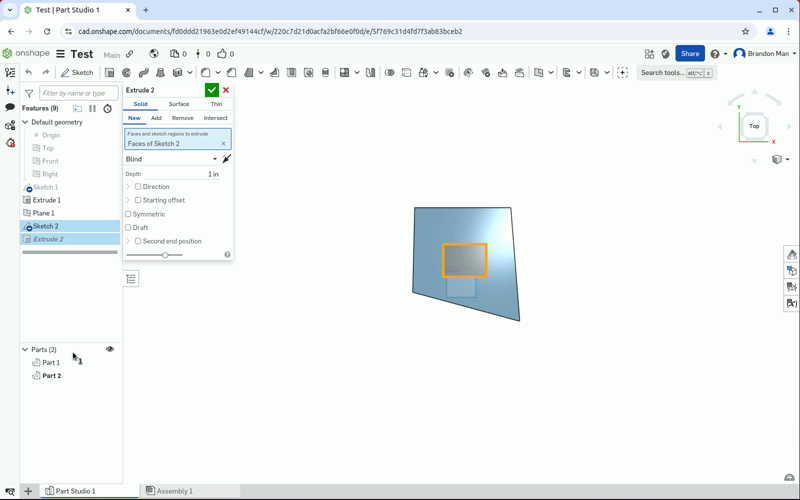
mouse_move(143, 106)
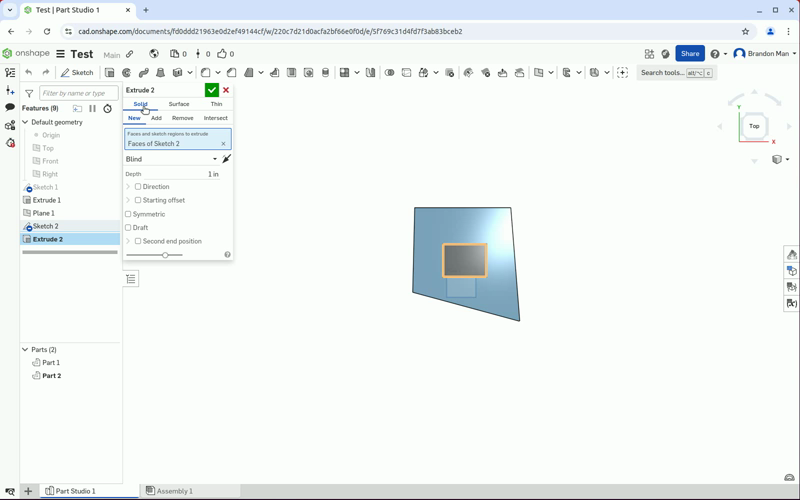
click(143, 106)
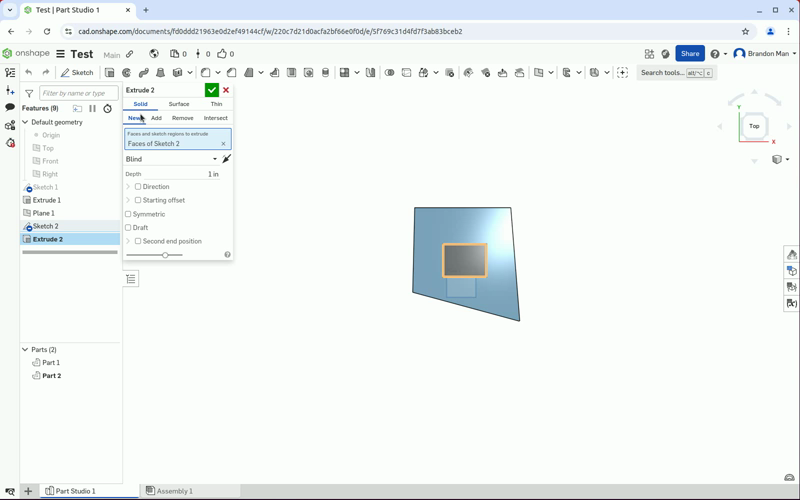
mouse_move(137, 120)
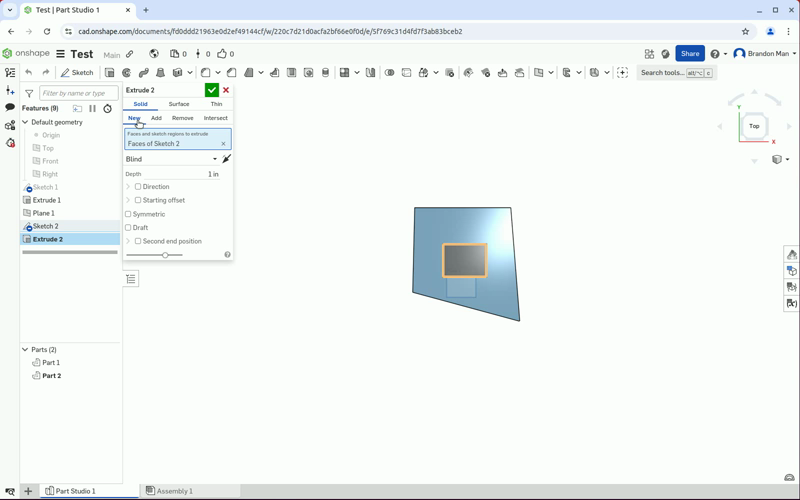
click(137, 120)
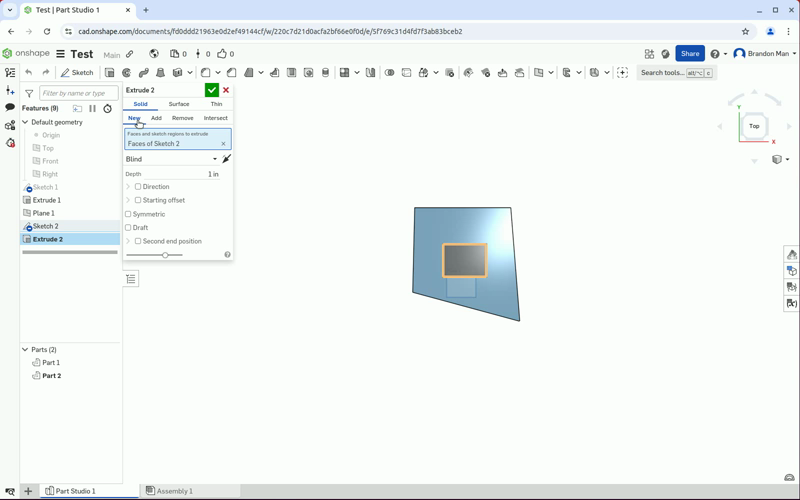
key(tab, 4)
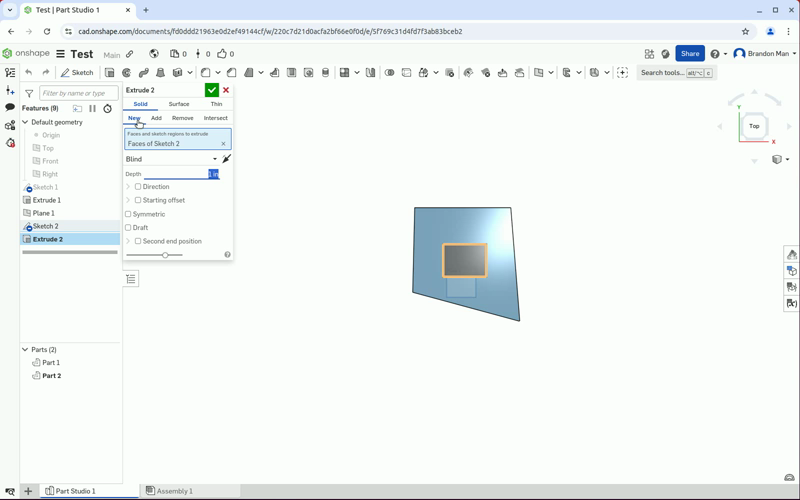
text(-30.811)
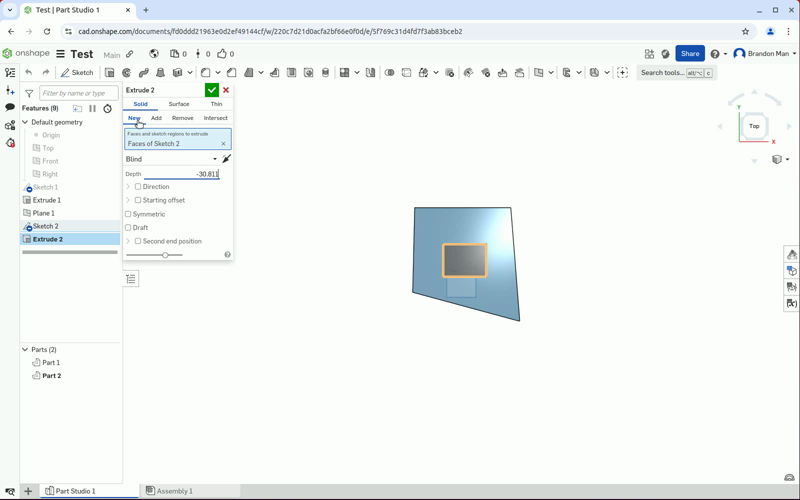
key(enter)
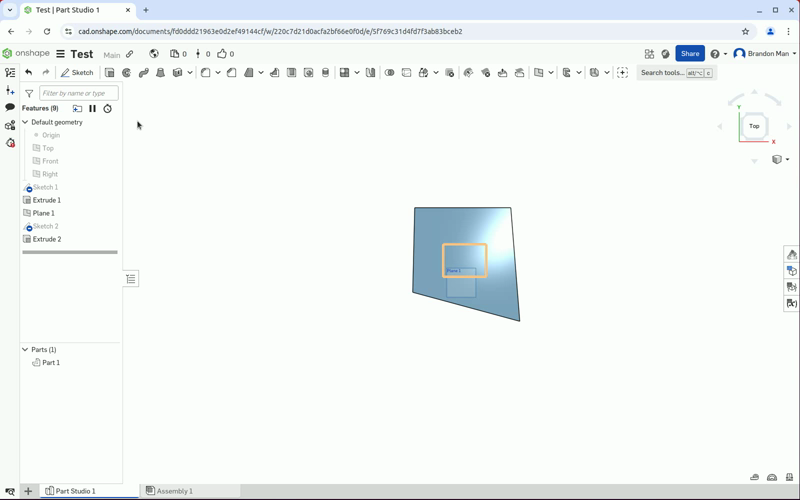
key(shift+h)
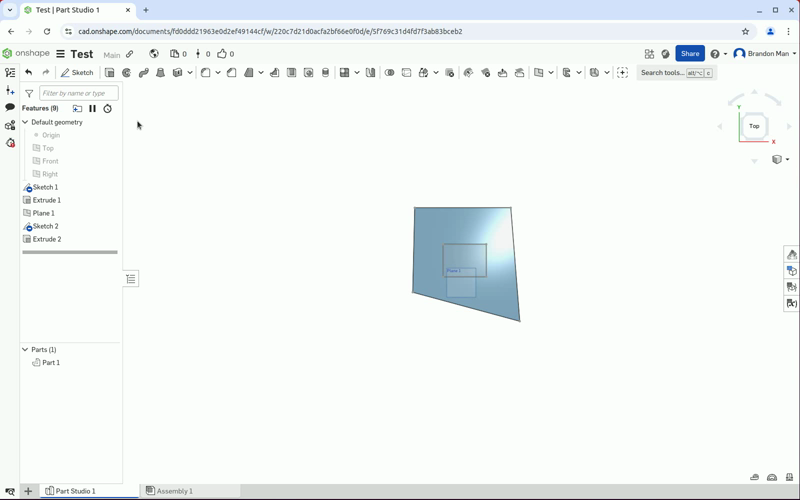
key(shift+h)
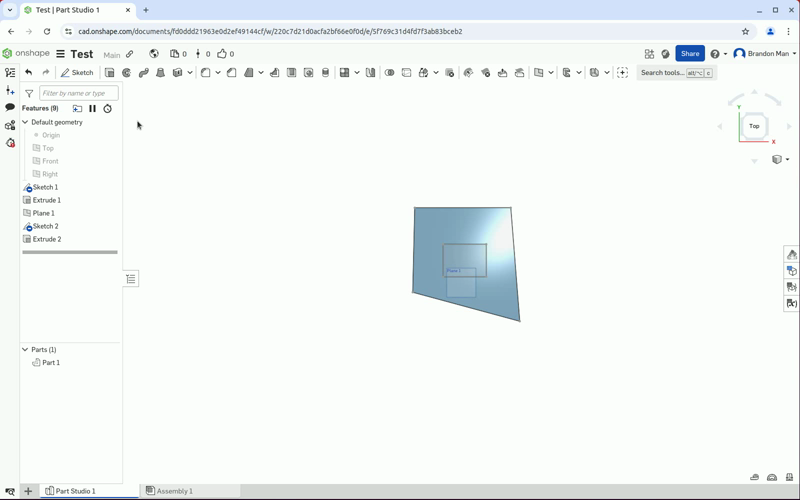
key(shift+7)
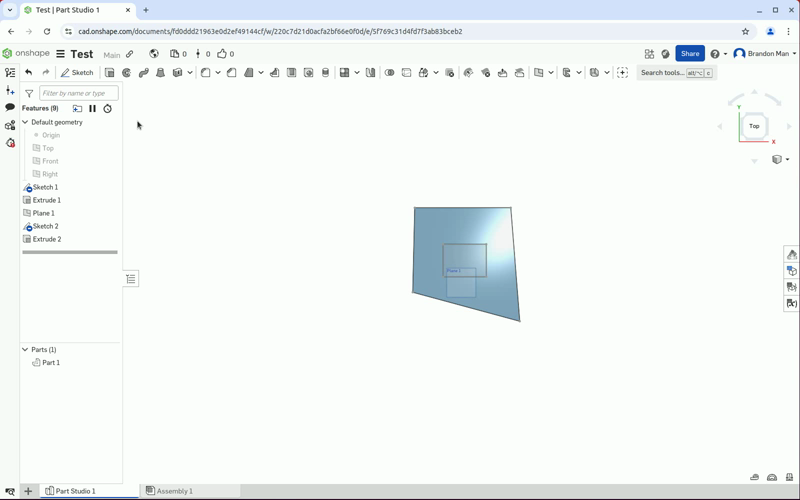
key(up, 3)
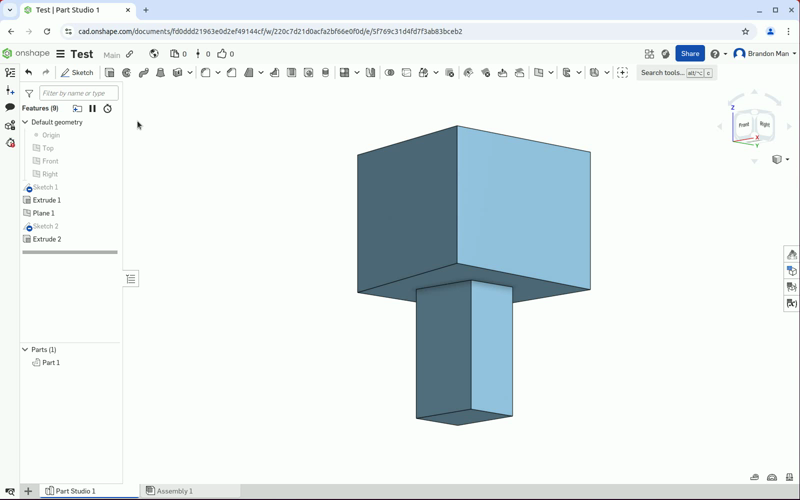
key(left, 3)
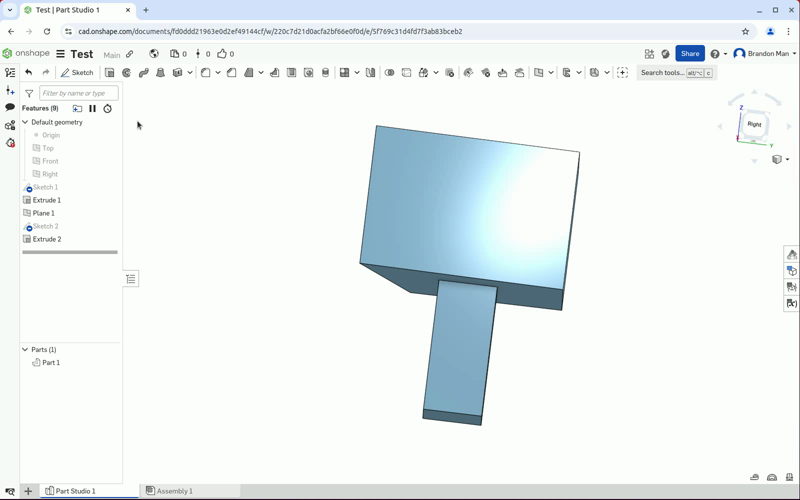
key(right, 3)
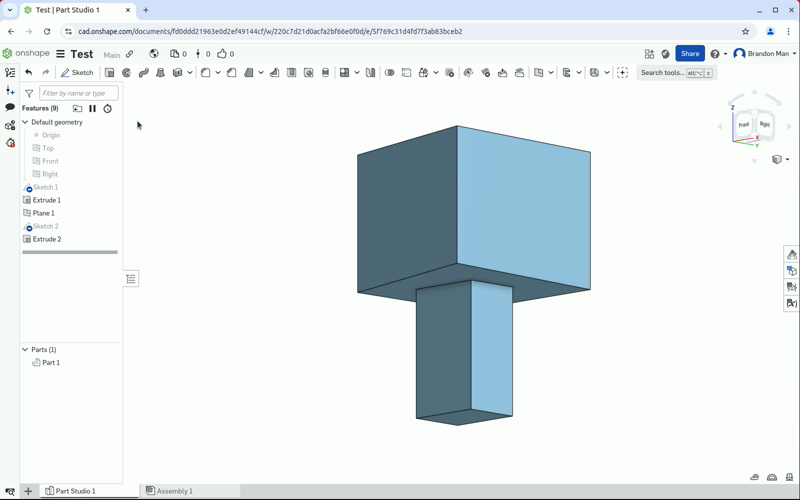
key(down, 3)
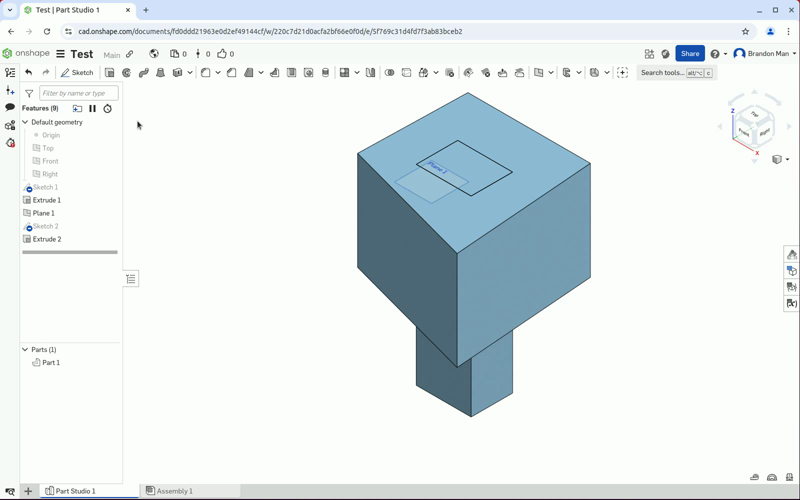
mouse_move(73, 189)
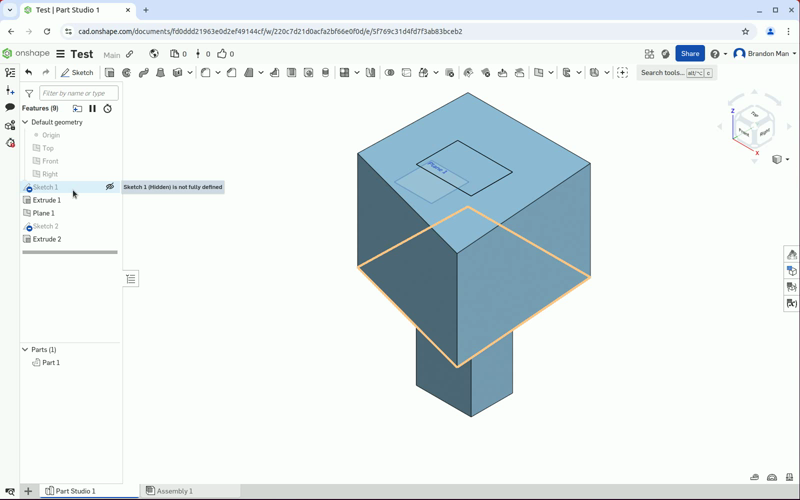
click(73, 189)